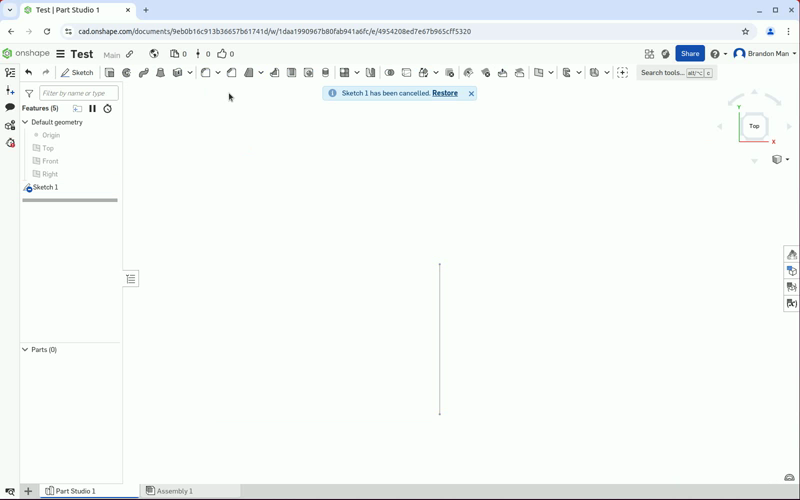
key(shift+h)
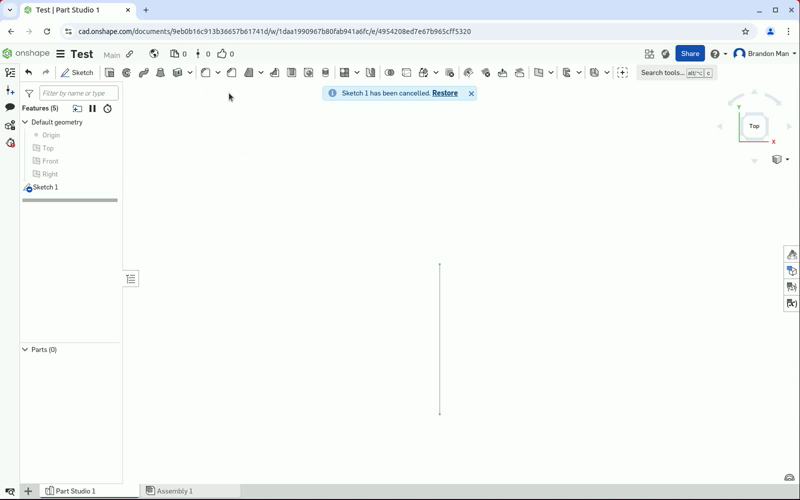
key(shift+s)
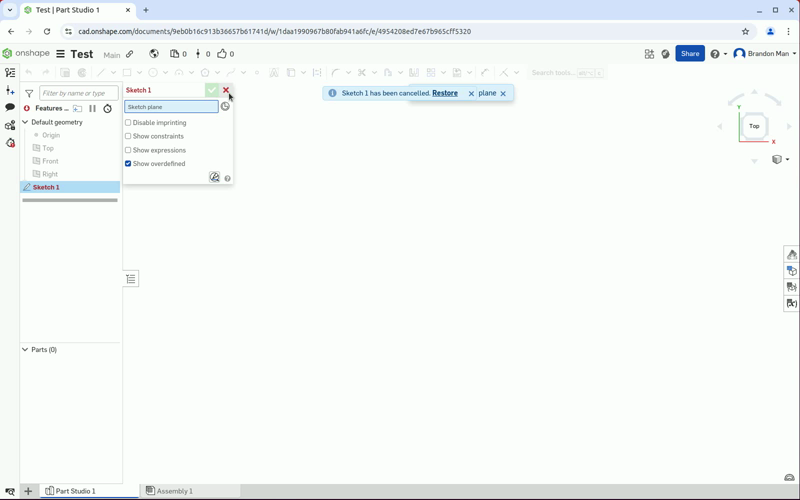
mouse_move(73, 150)
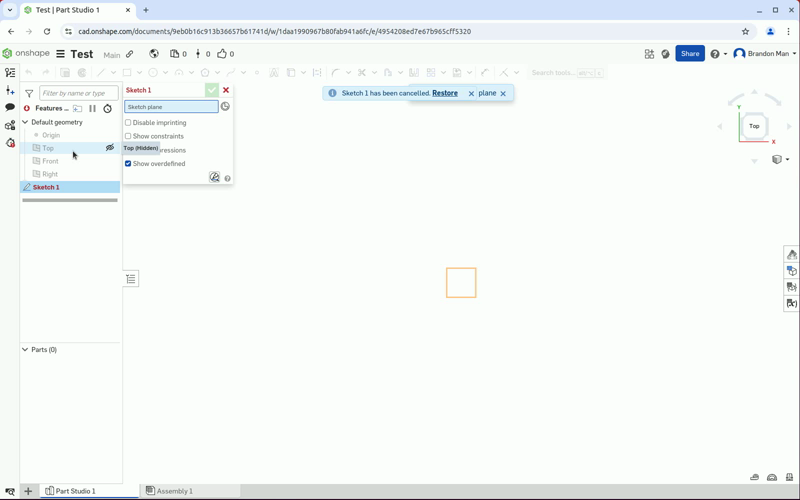
click(73, 150)
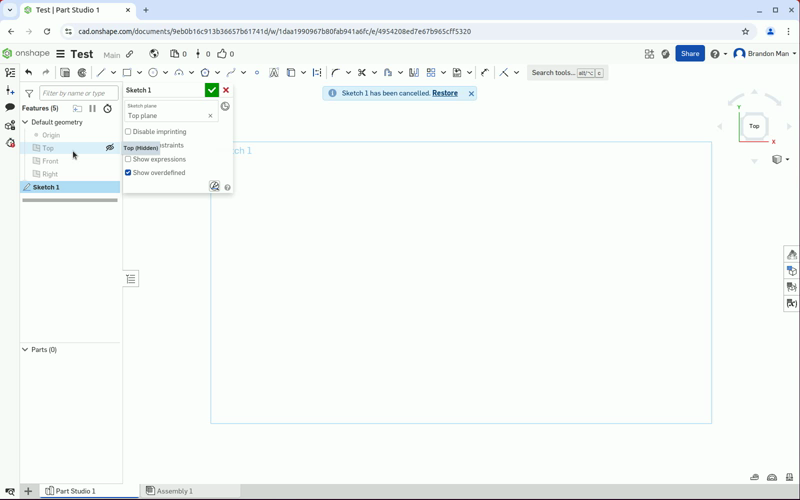
mouse_move(73, 352)
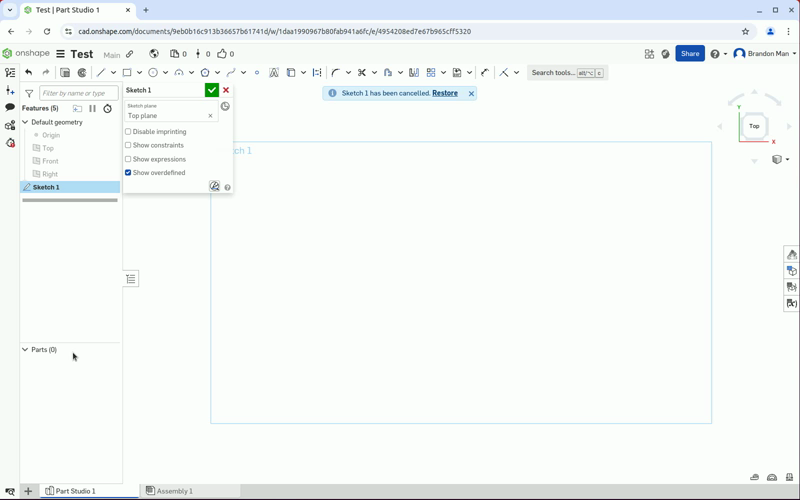
key(y)
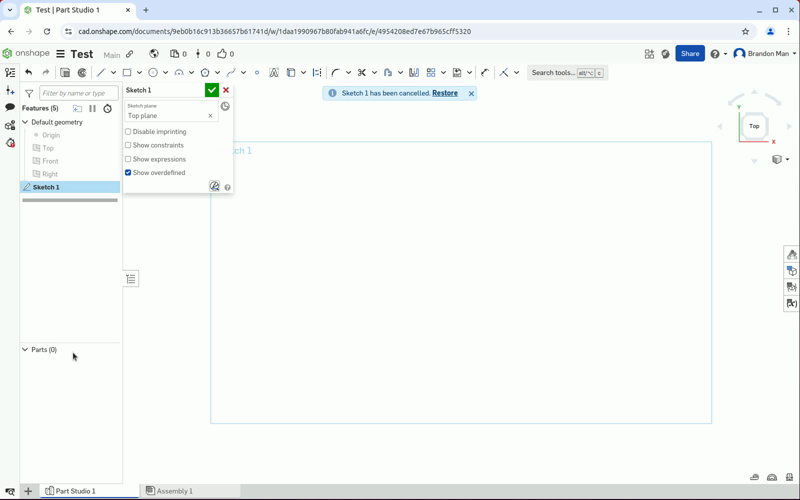
key(l)
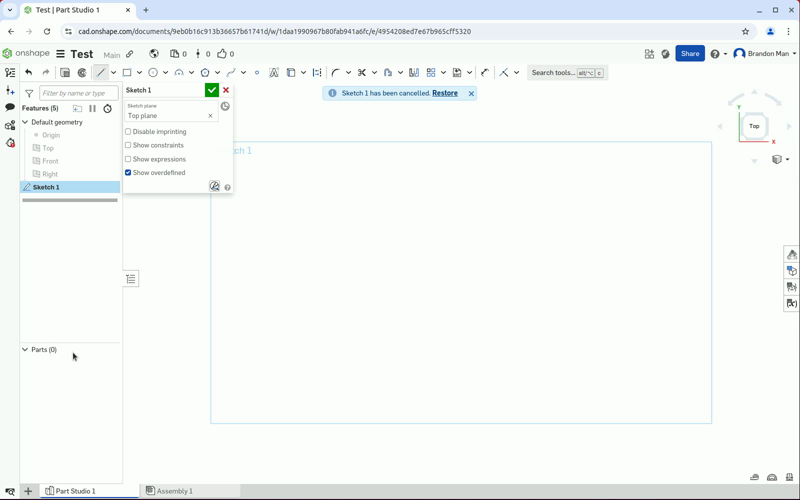
key_down(shift)
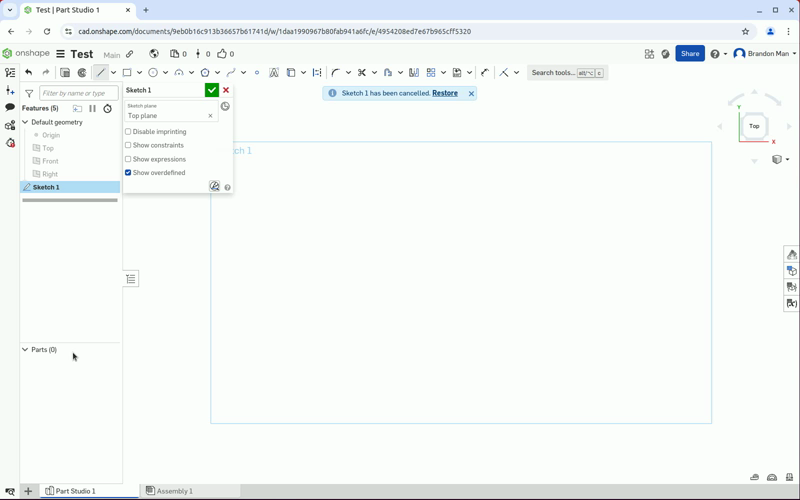
mouse_move(352, 378)
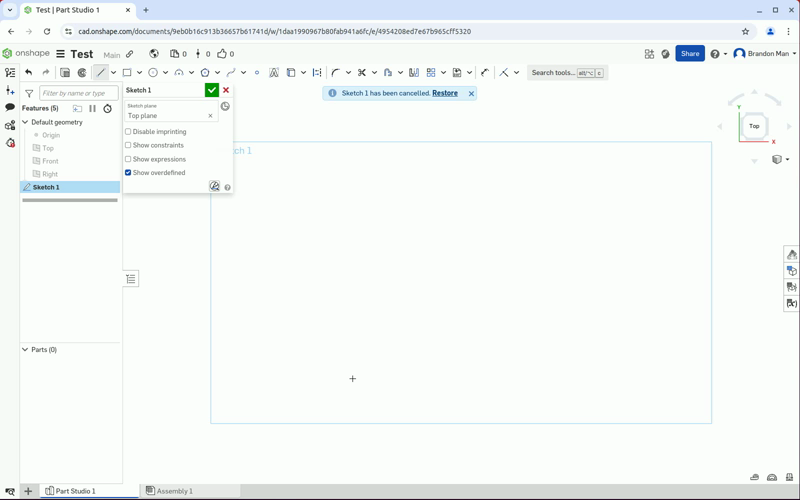
click(352, 378)
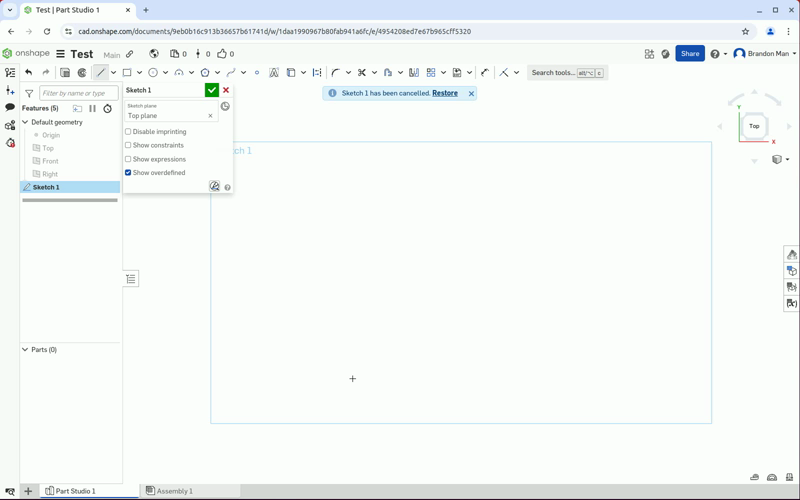
key_up(shift)
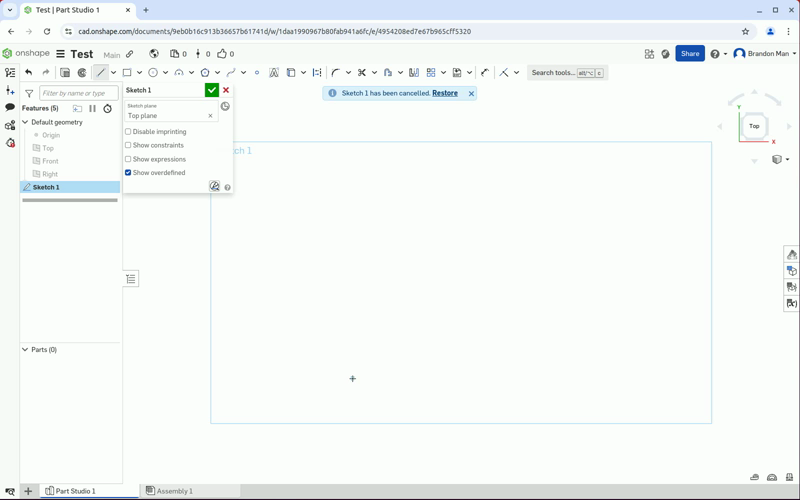
key_down(shift)
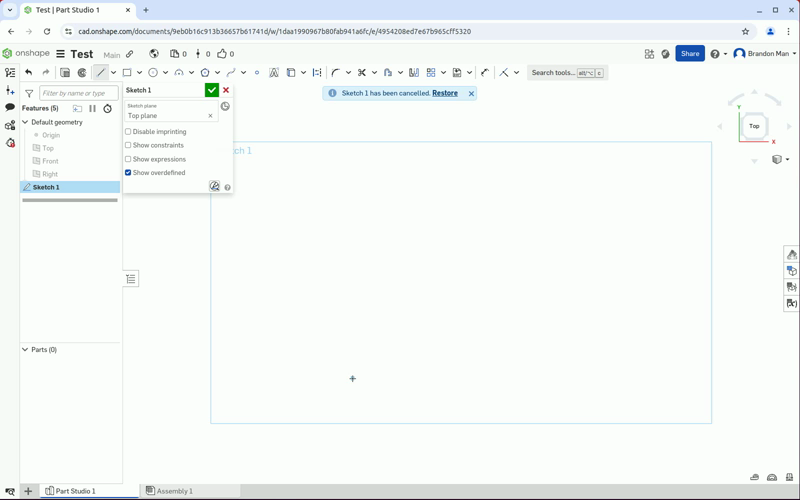
mouse_move(567, 378)
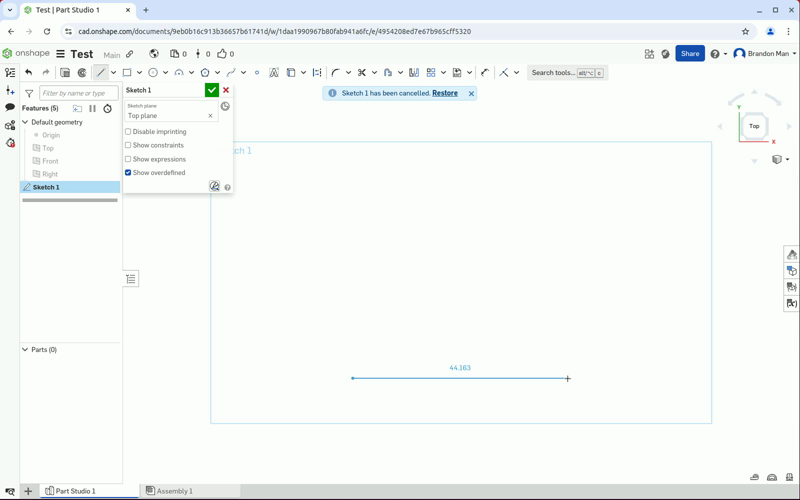
click(567, 378)
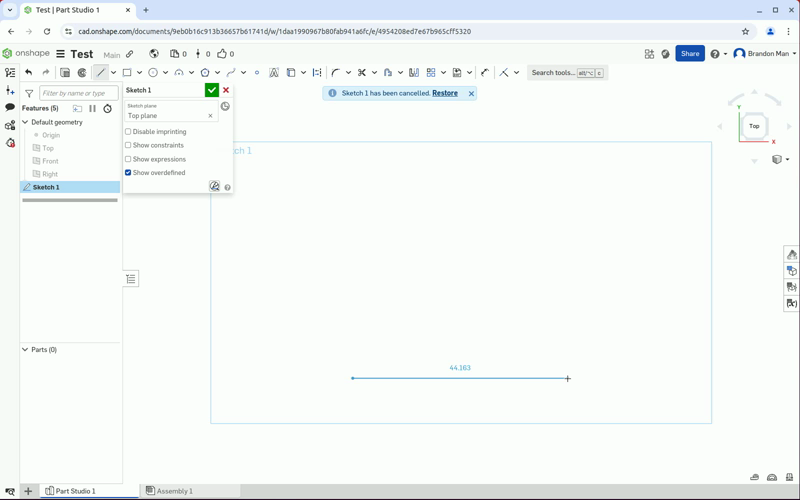
key_up(shift)
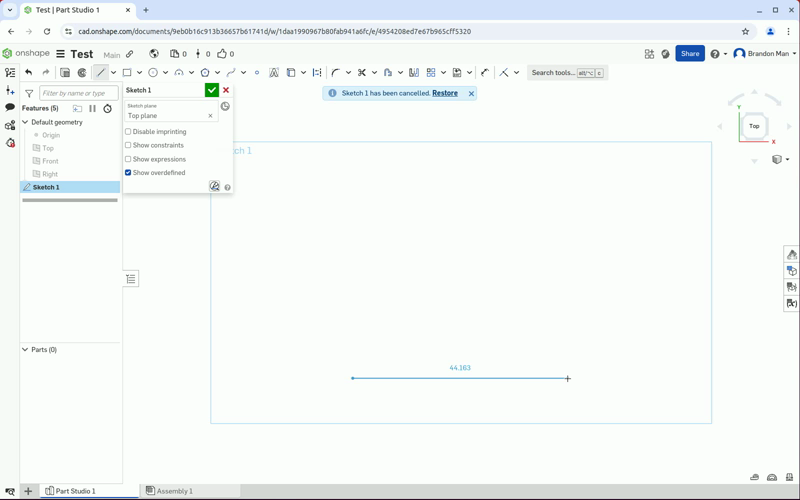
key_down(shift)
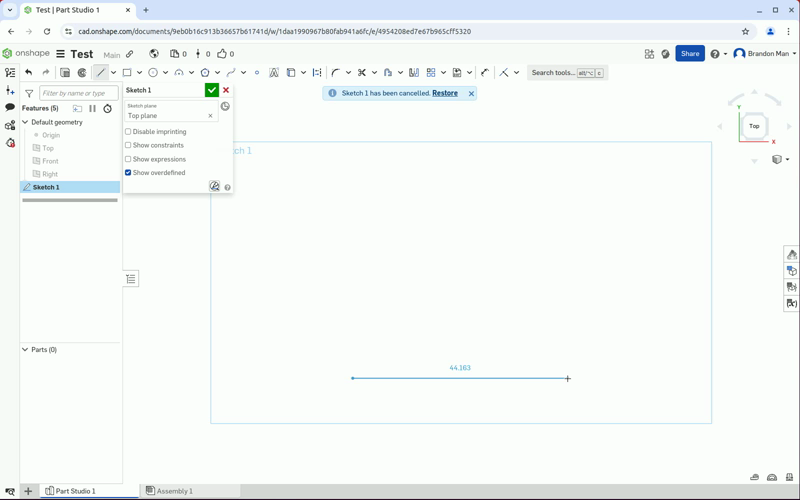
mouse_move(567, 190)
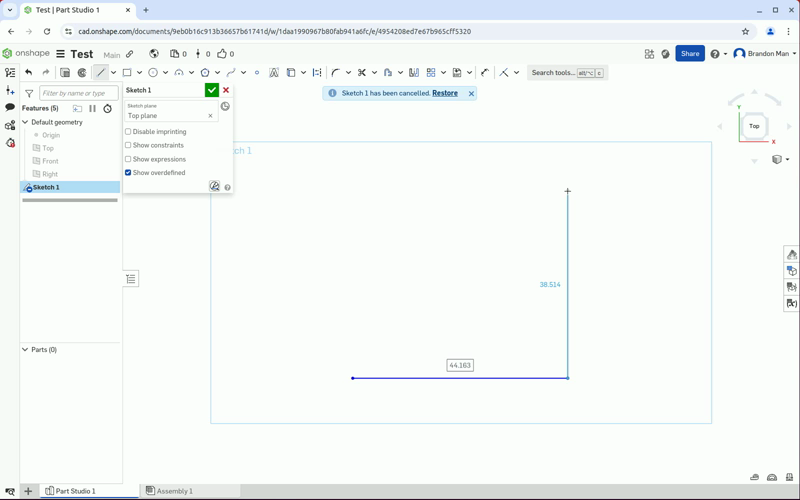
click(567, 190)
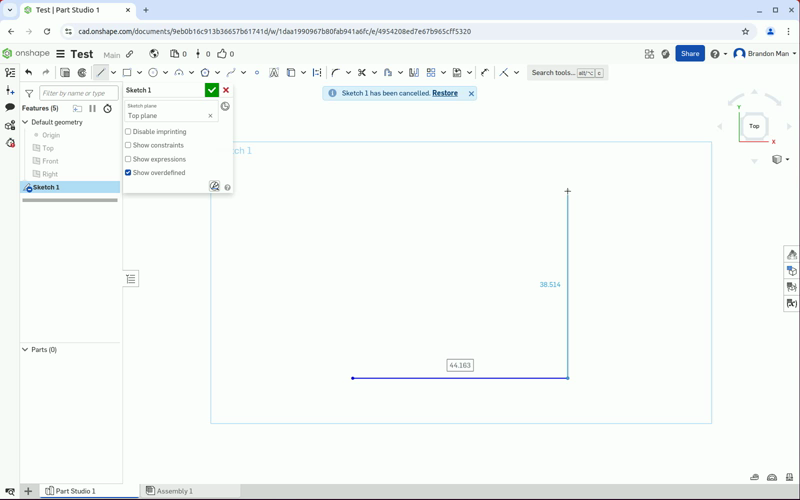
key_up(shift)
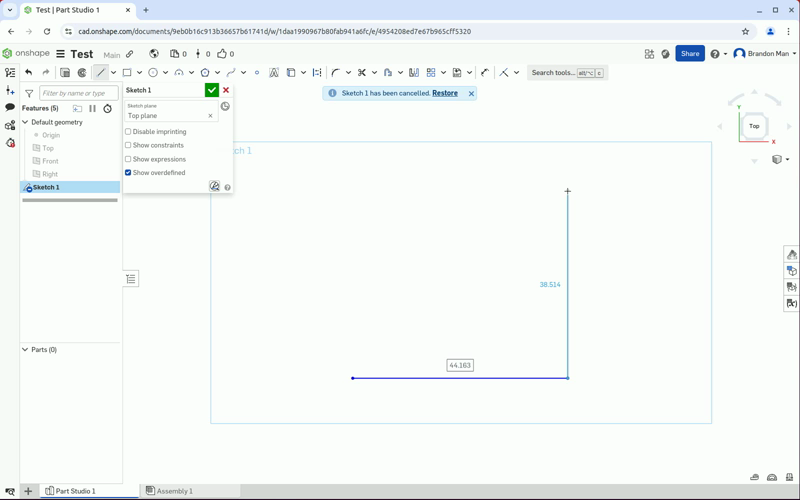
key_down(shift)
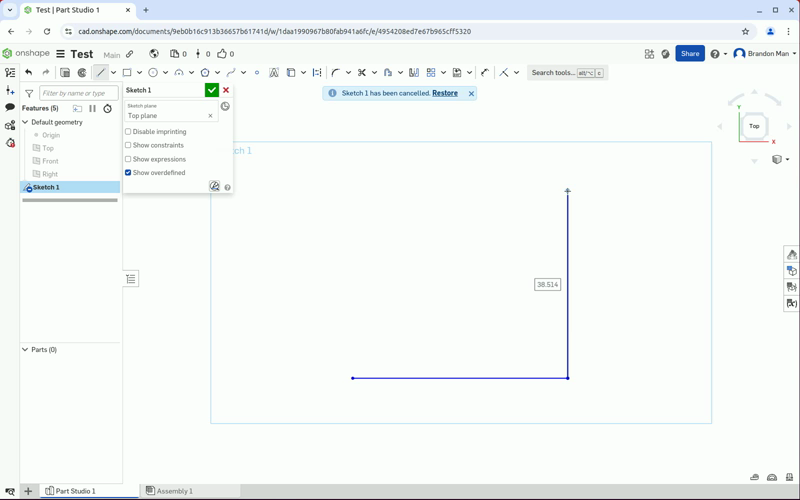
mouse_move(352, 190)
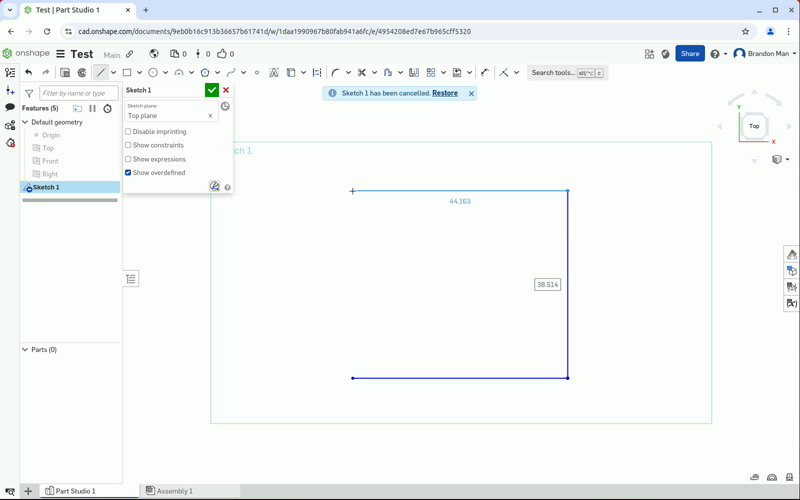
click(352, 190)
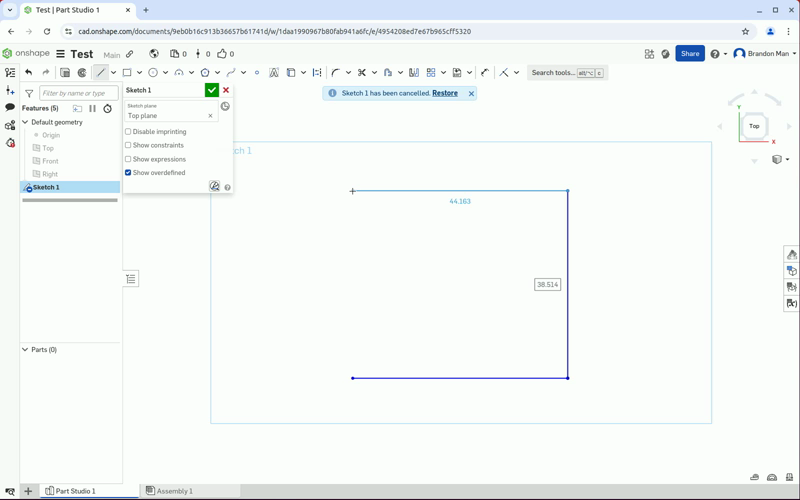
key_up(shift)
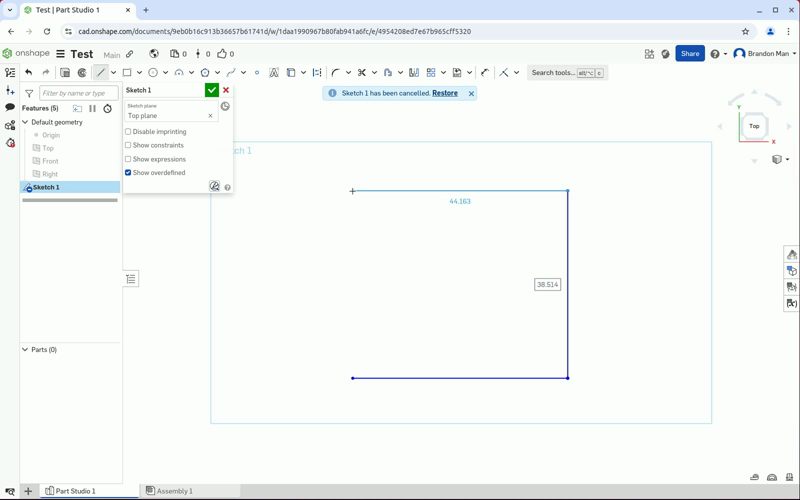
key_down(shift)
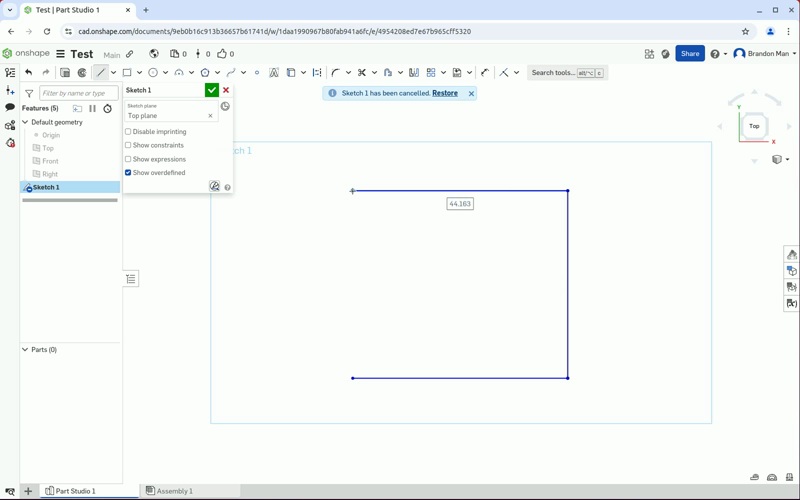
mouse_move(352, 378)
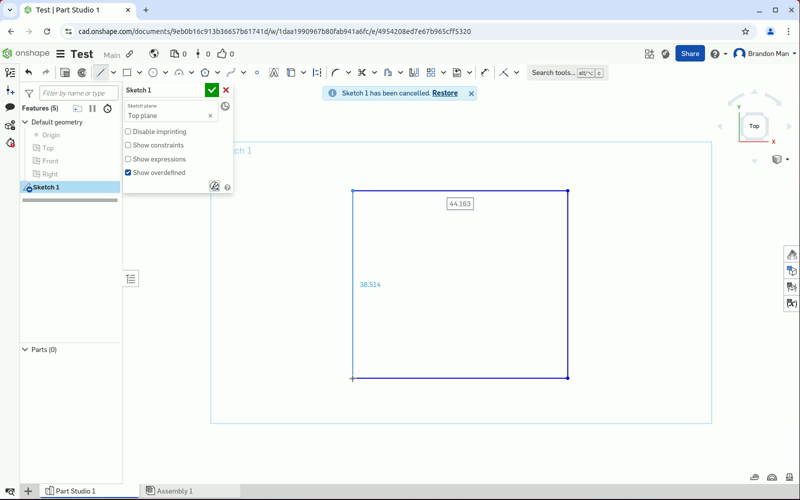
key_up(shift)
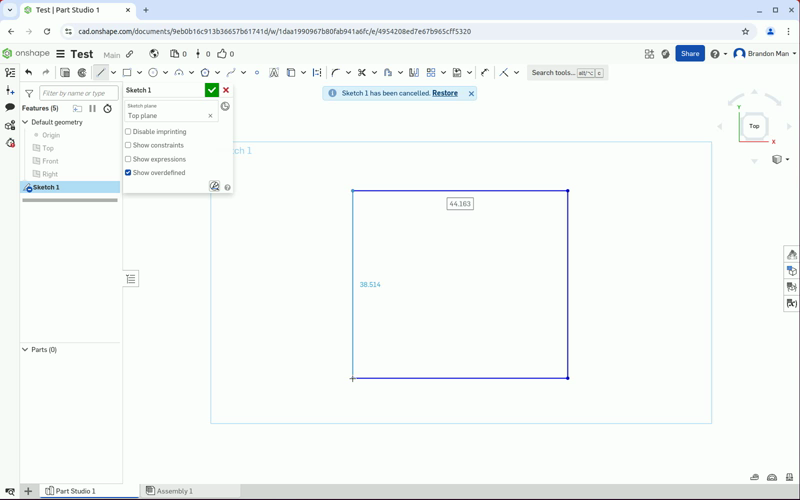
click(352, 378)
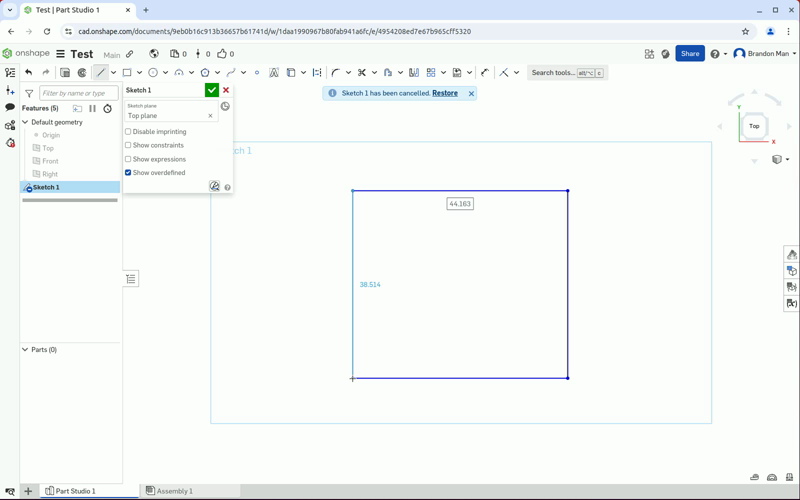
key(esc)
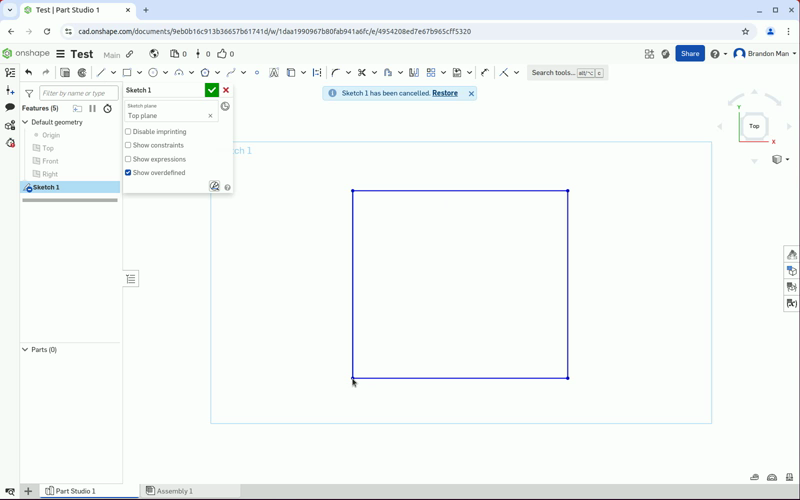
mouse_move(520, 336)
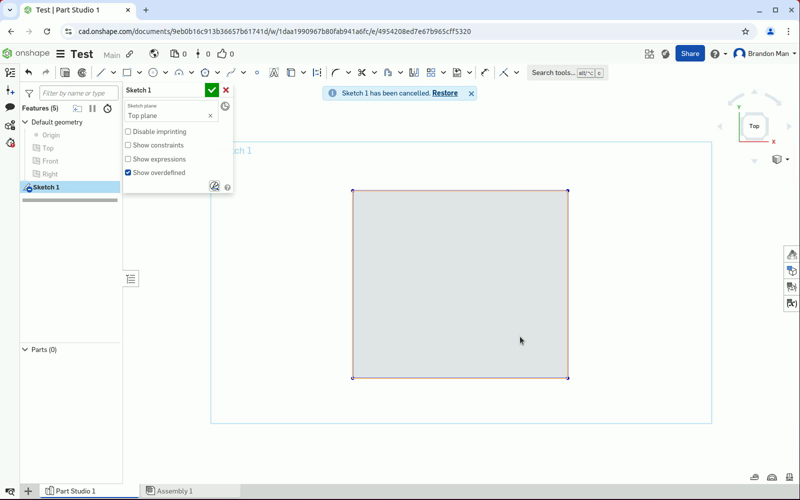
click(520, 336)
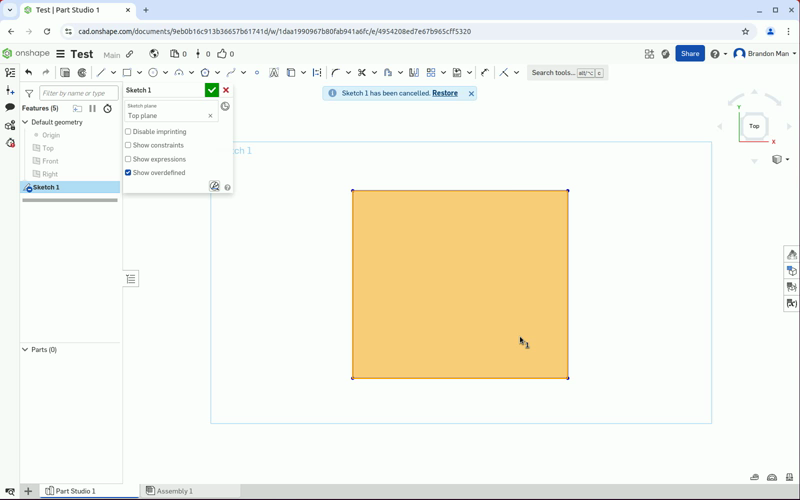
mouse_move(73, 352)
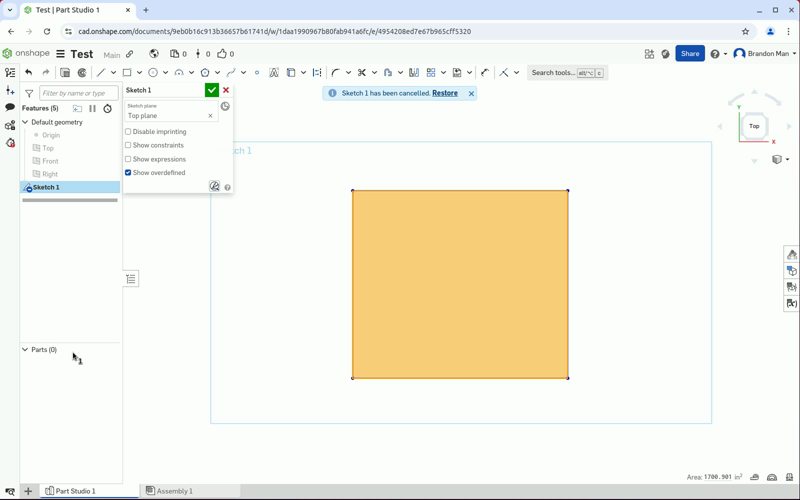
key(shift+y)
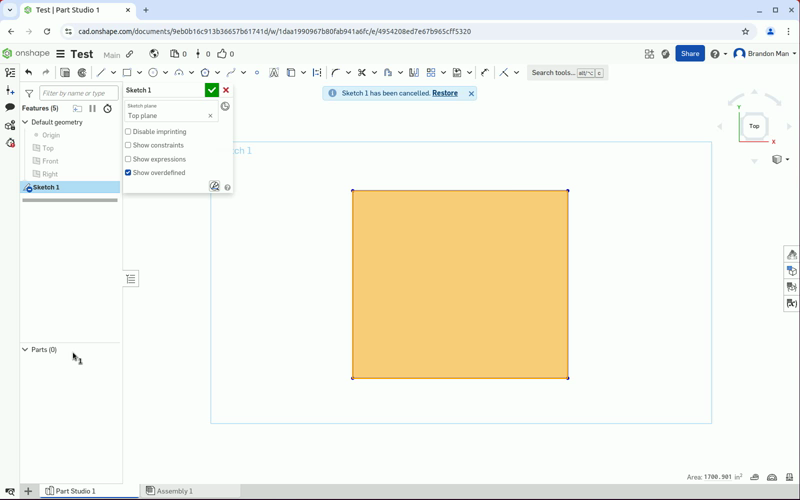
key(shift+e)
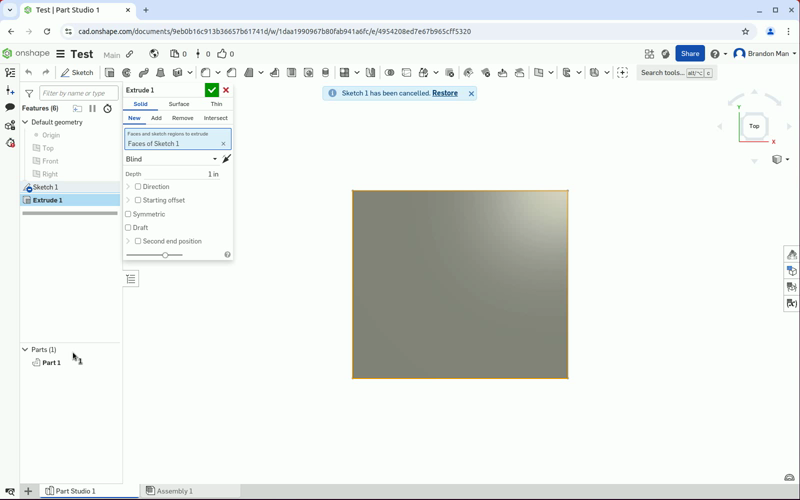
mouse_move(143, 106)
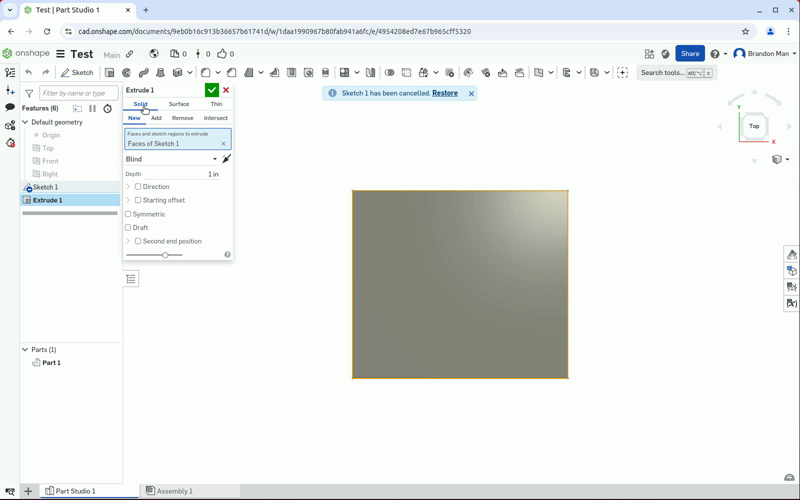
click(143, 106)
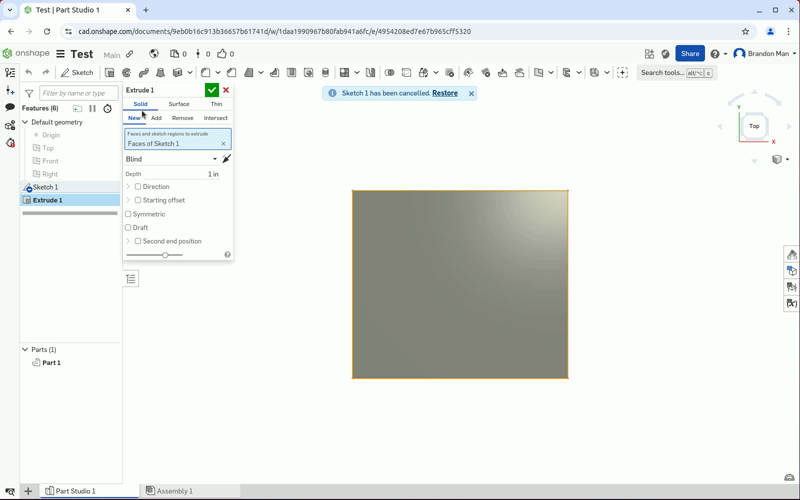
mouse_move(137, 120)
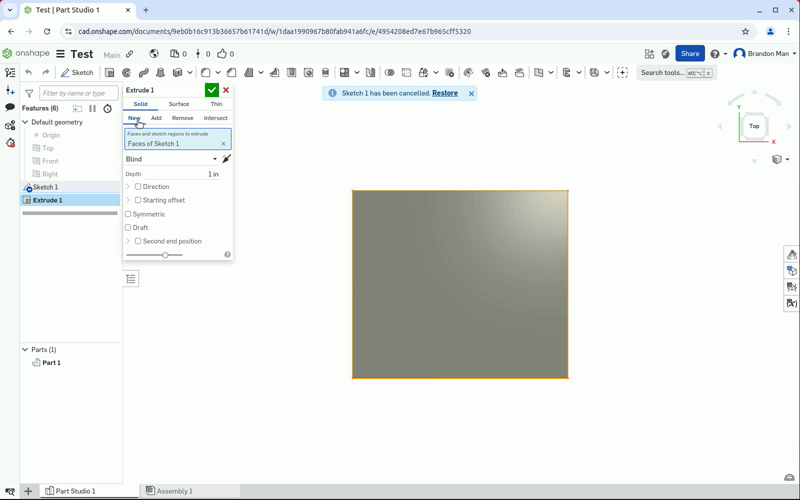
click(137, 120)
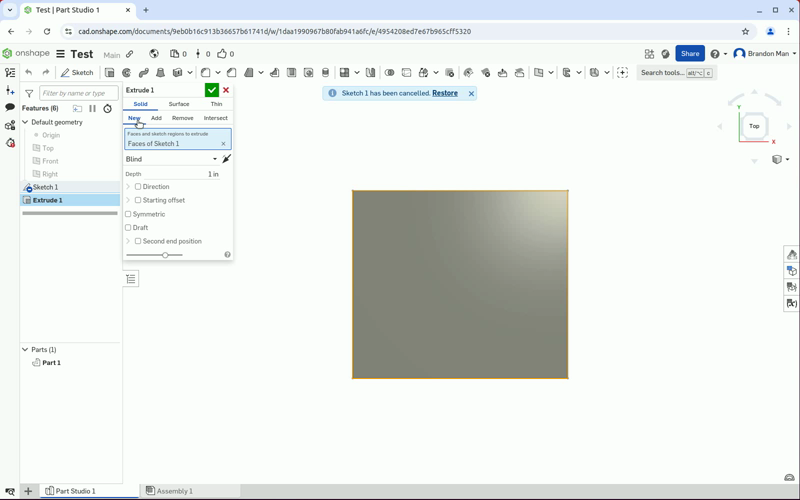
key(tab, 4)
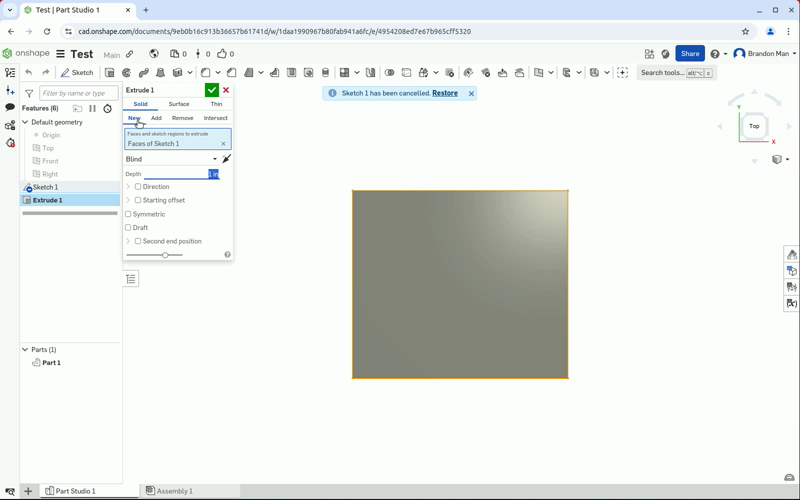
text(0.963)
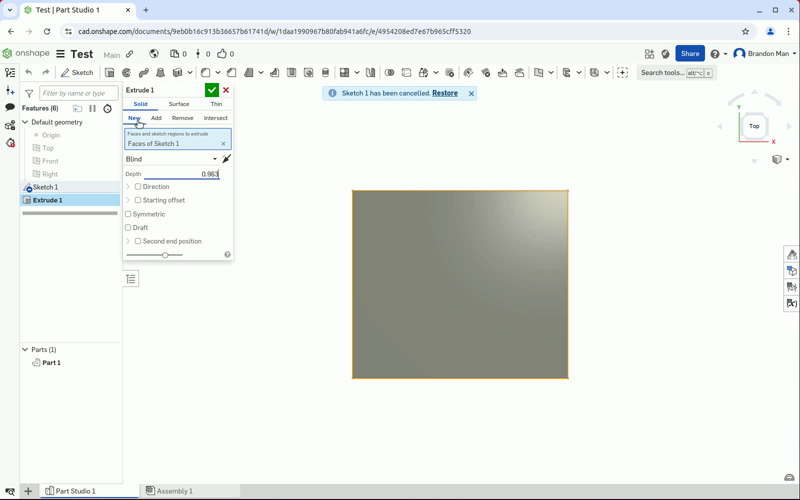
key(enter)
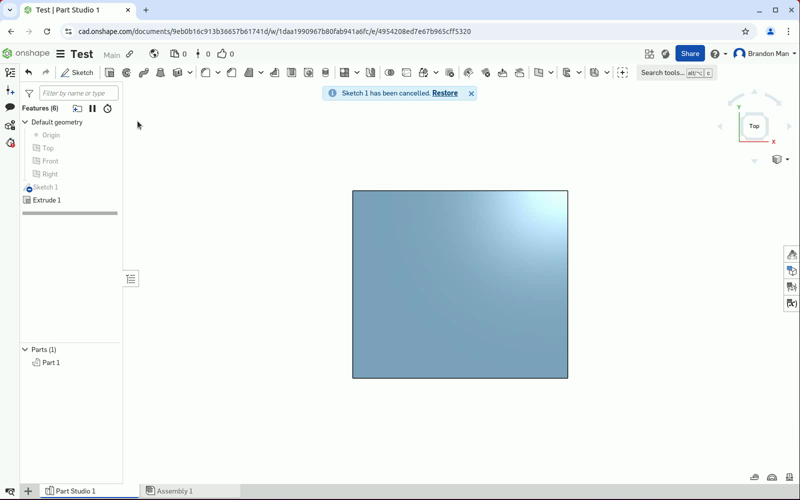
key(shift+h)
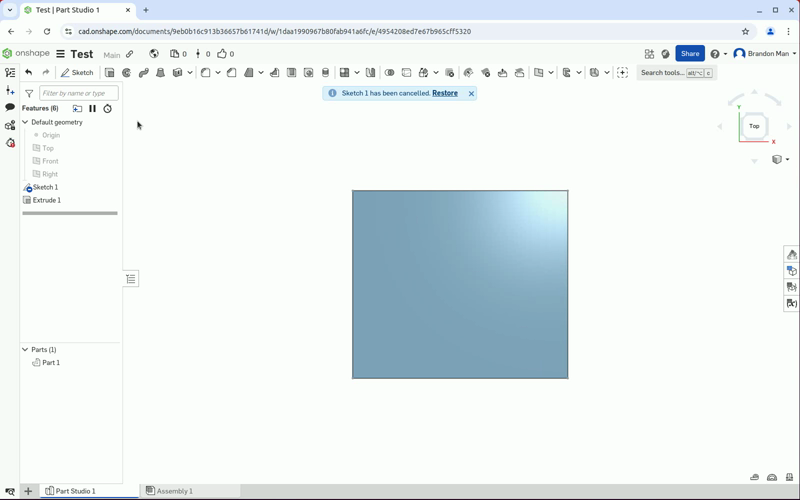
key(shift+h)
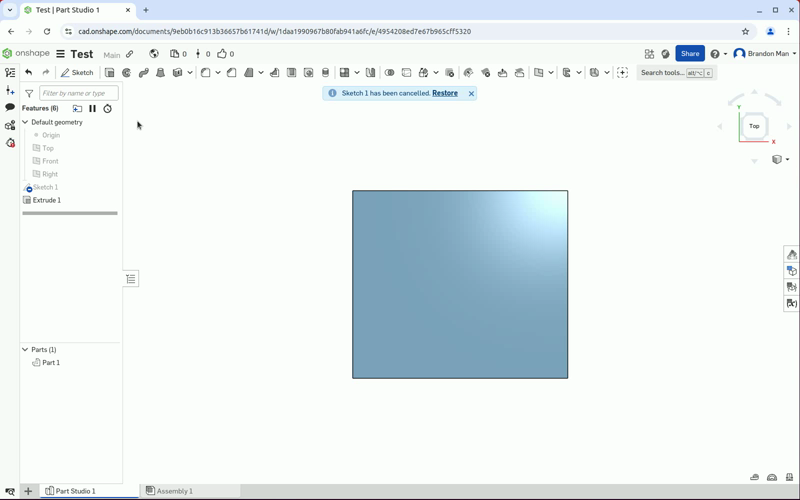
mouse_move(73, 189)
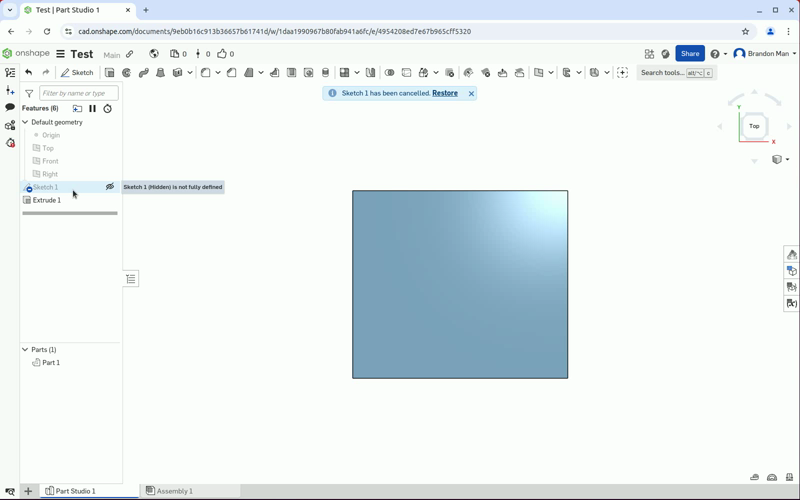
click(73, 189)
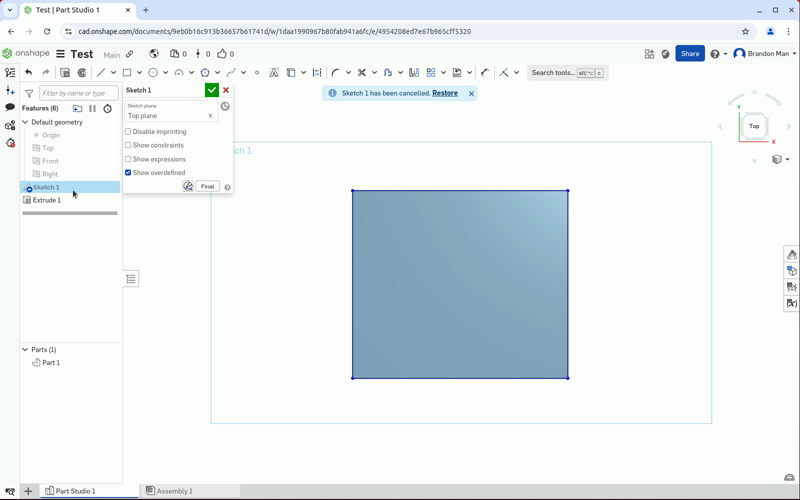
mouse_move(229, 92)
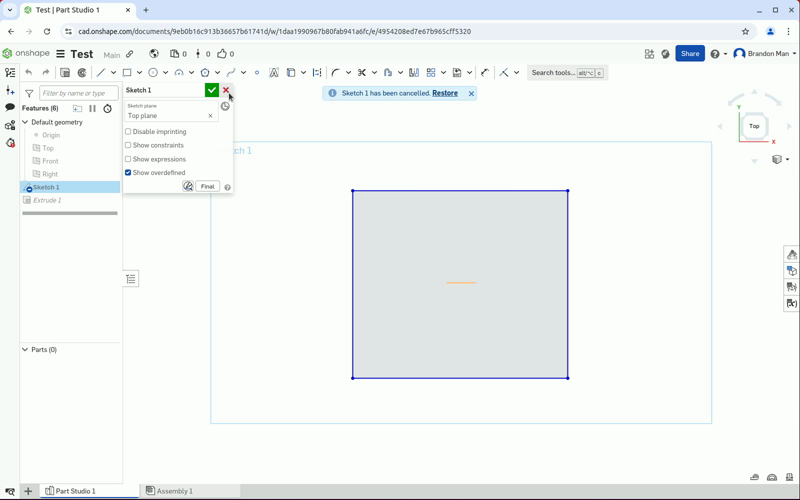
click(229, 92)
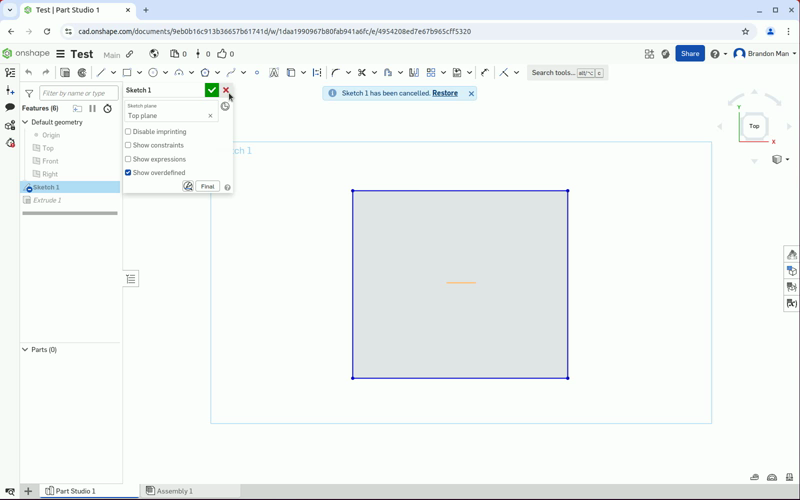
key(shift+s)
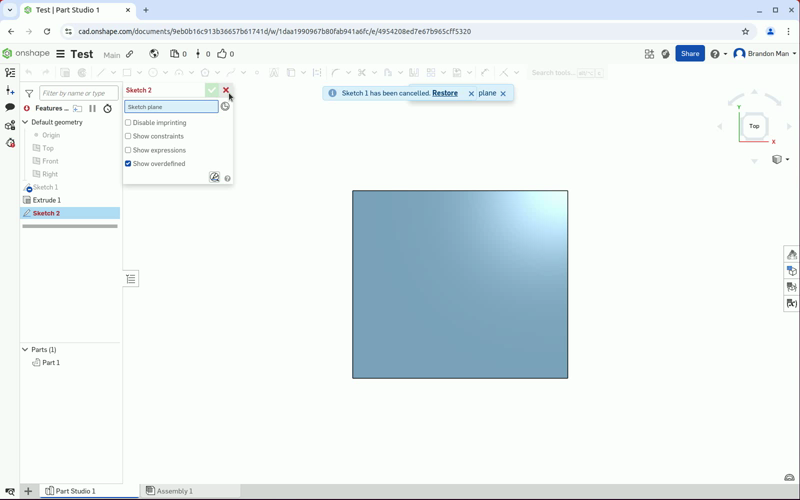
mouse_move(73, 150)
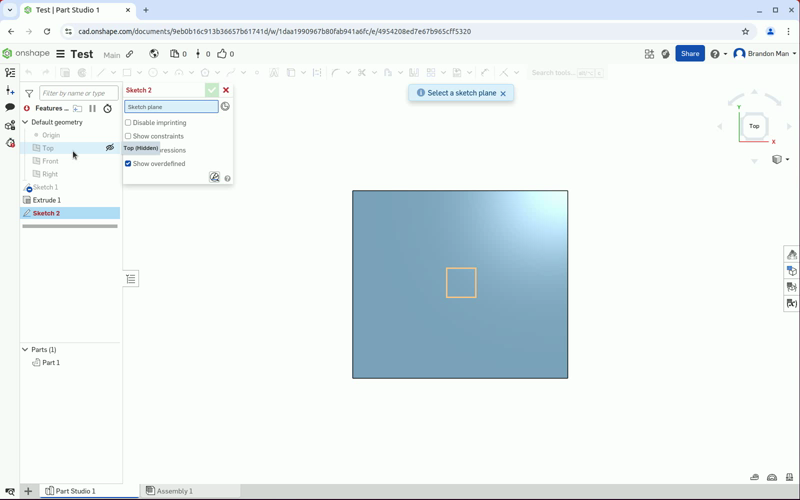
click(73, 150)
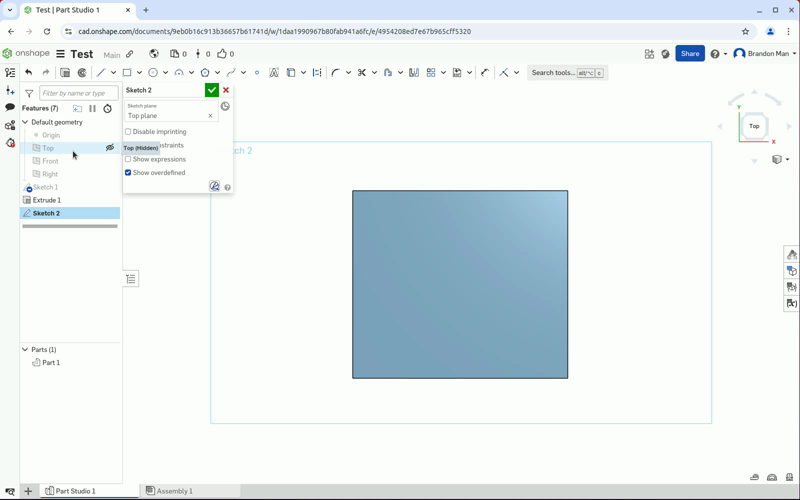
mouse_move(73, 352)
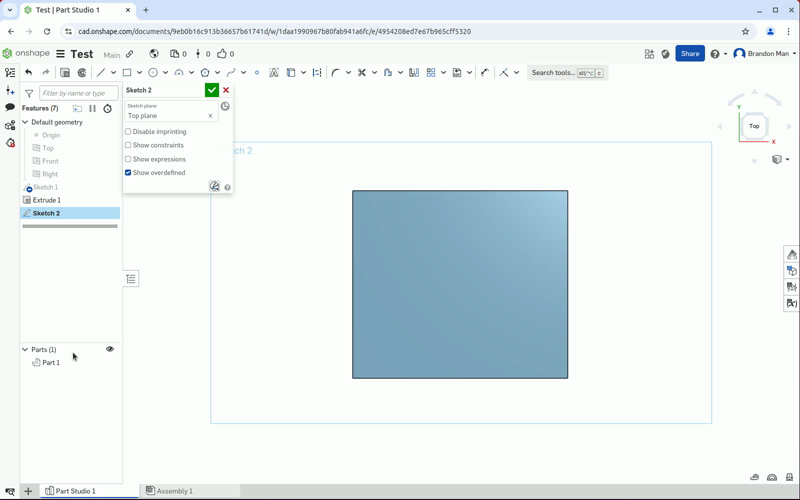
key(y)
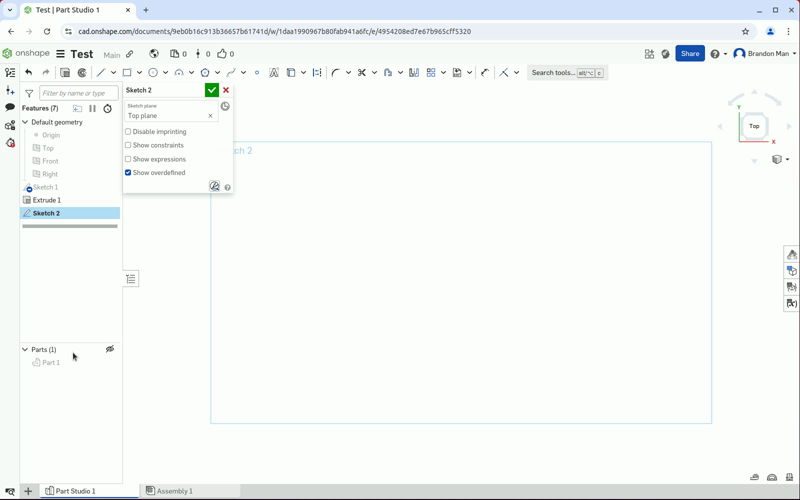
key(l)
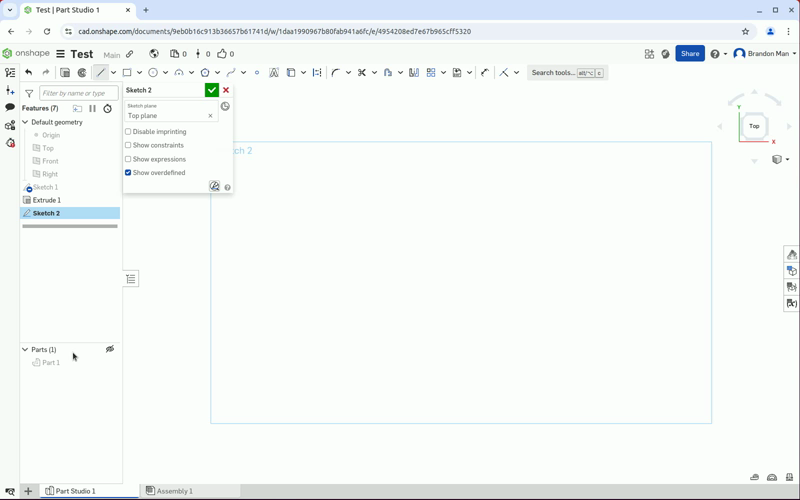
key_down(shift)
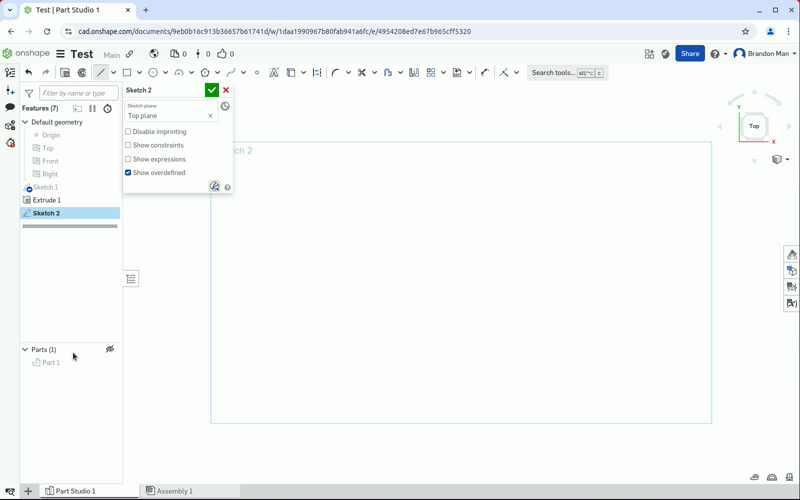
mouse_move(348, 382)
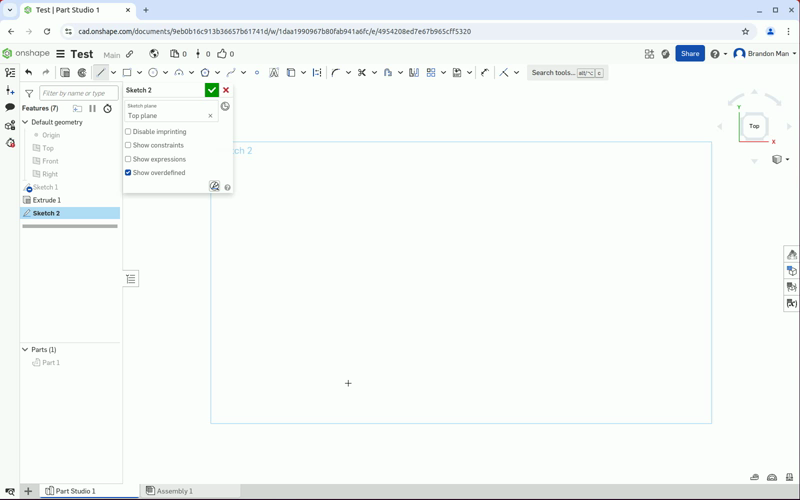
click(348, 382)
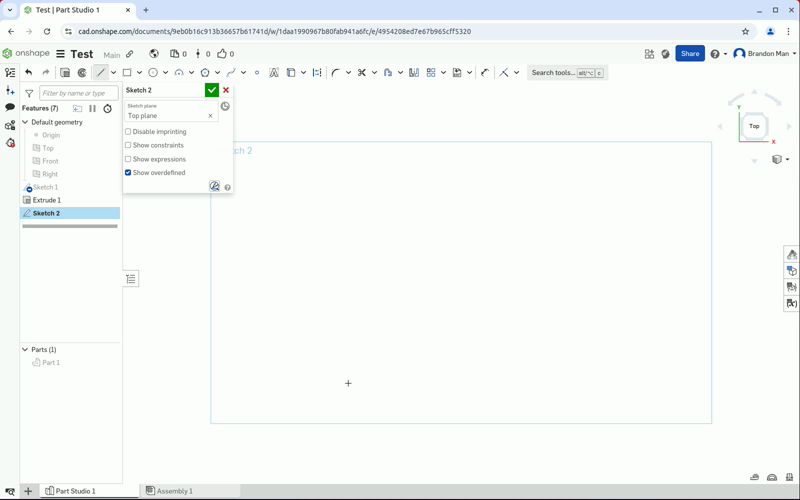
key_up(shift)
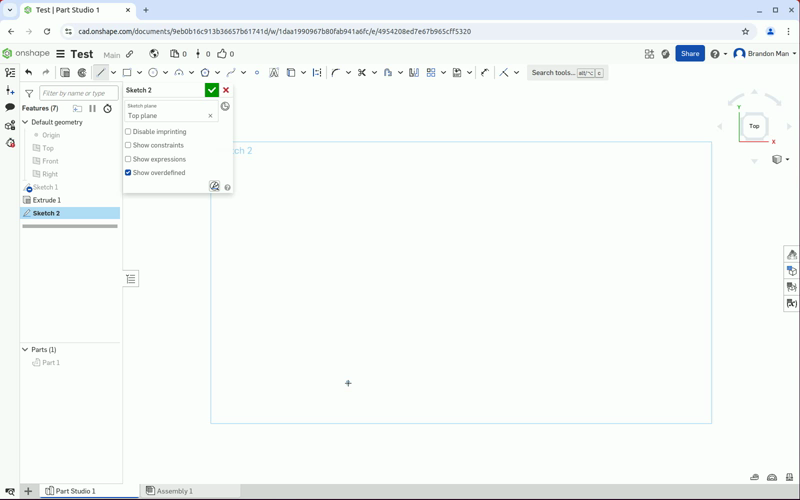
key_down(shift)
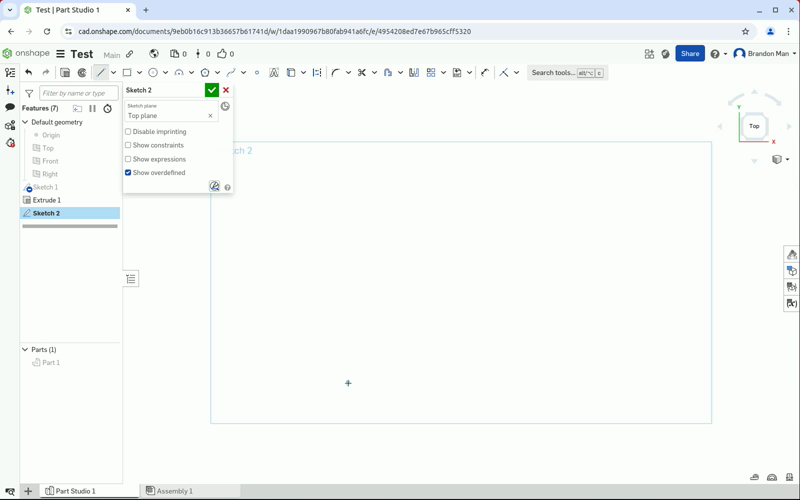
mouse_move(572, 382)
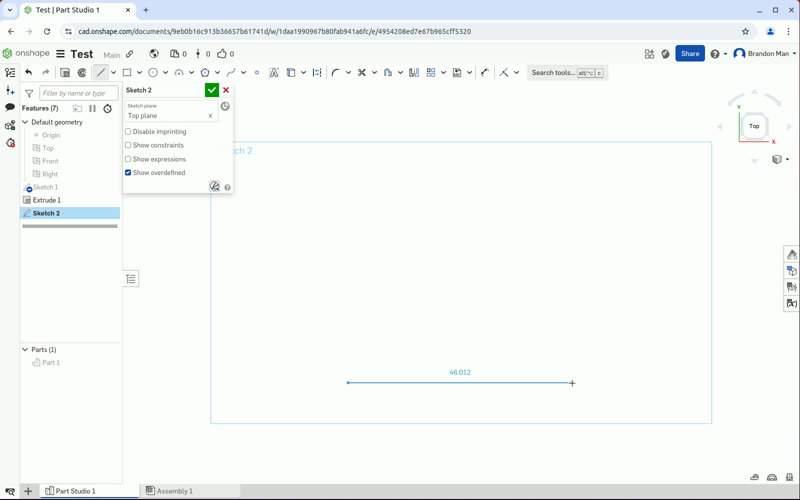
click(572, 382)
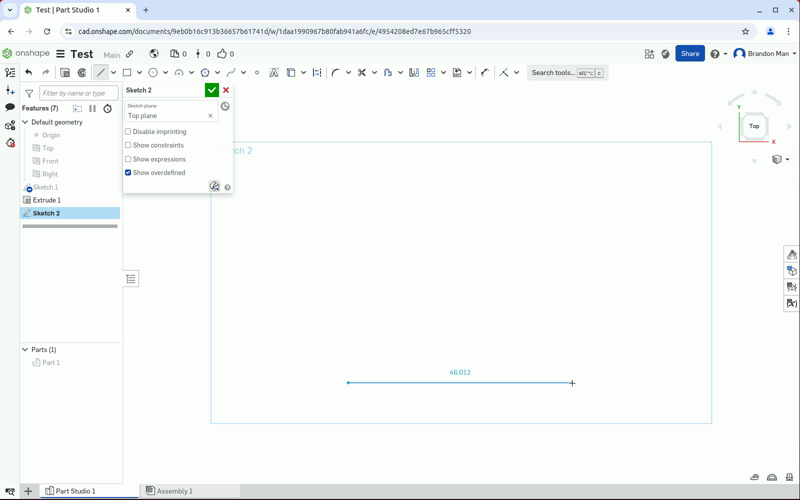
key_up(shift)
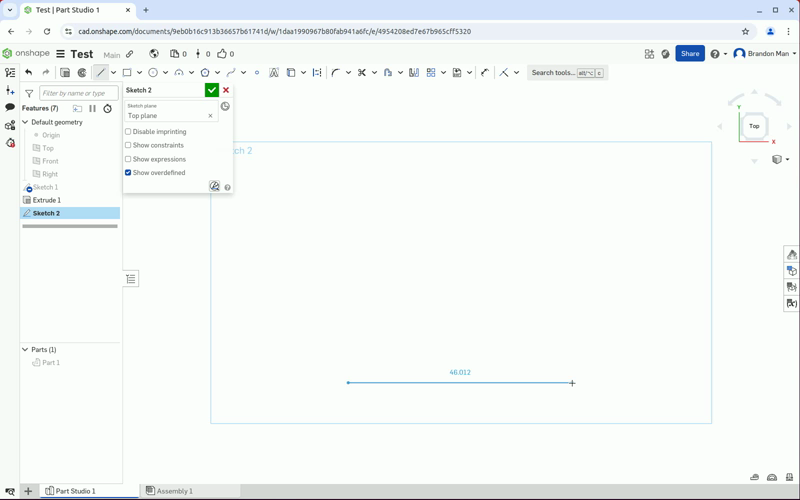
key_down(shift)
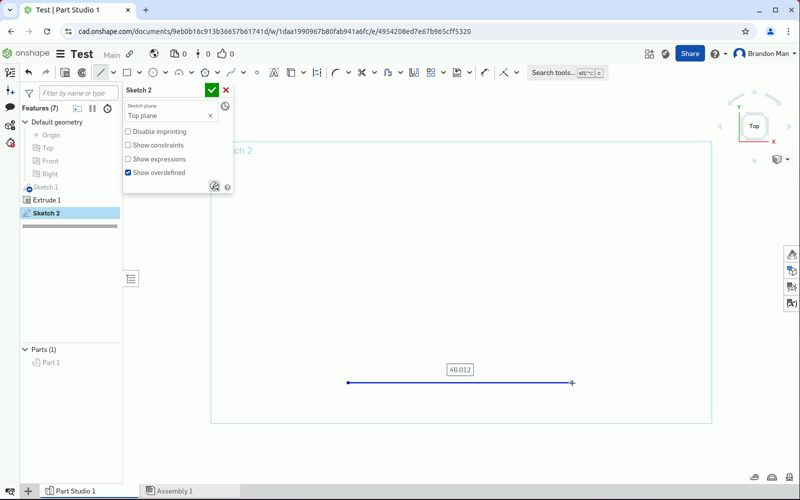
mouse_move(572, 189)
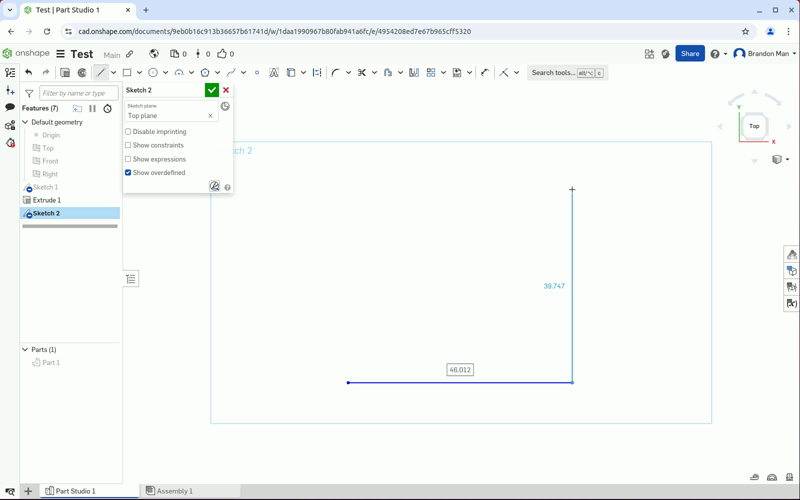
click(572, 189)
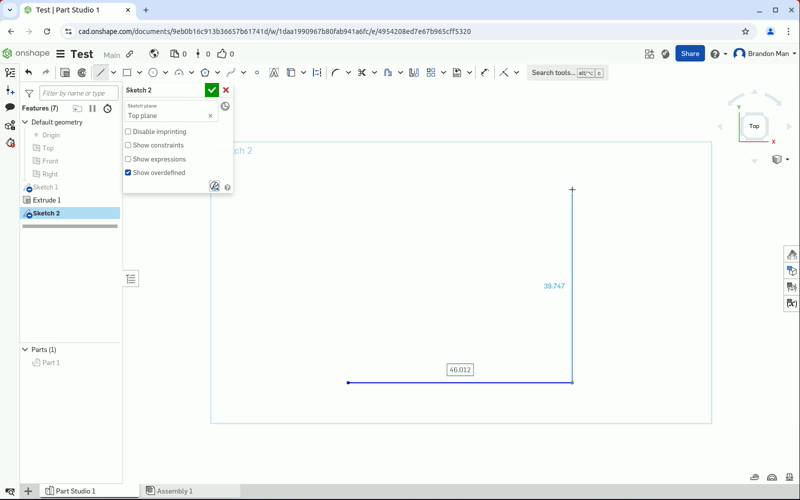
key_up(shift)
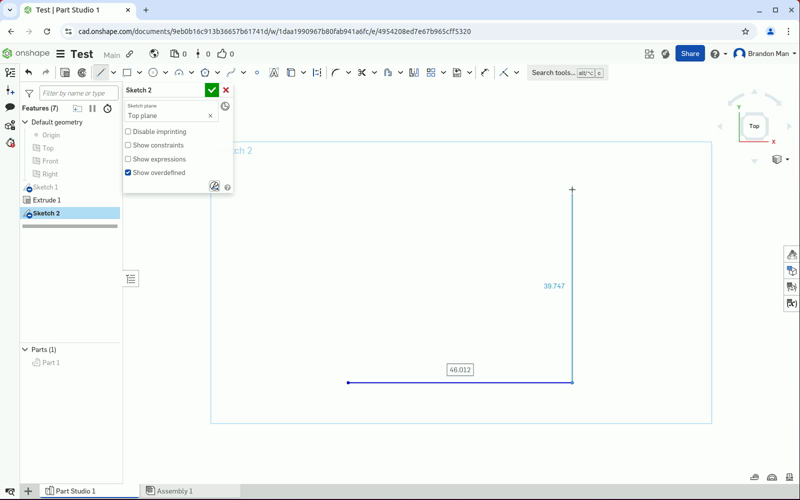
key_down(shift)
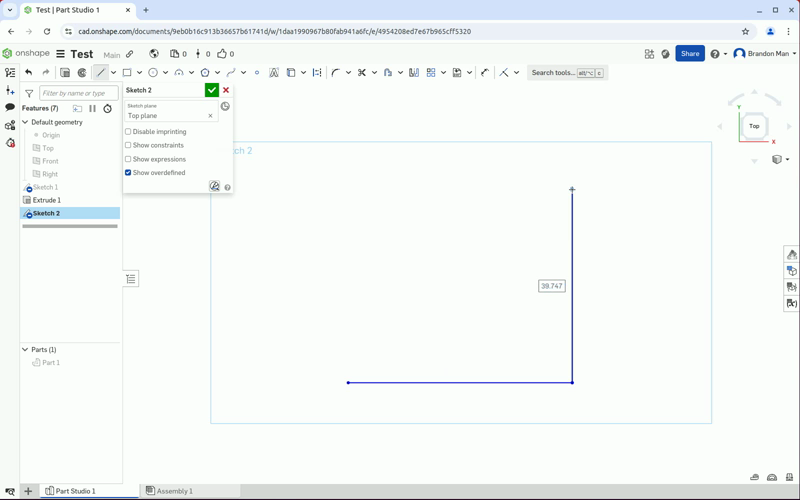
mouse_move(589, 189)
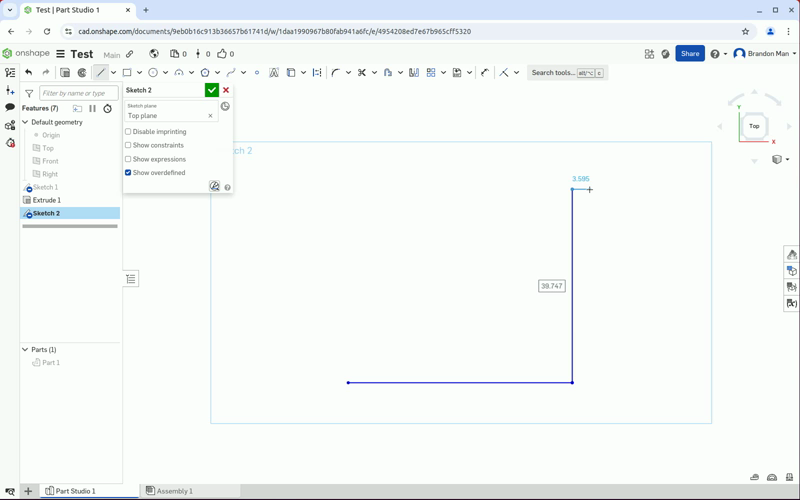
mouse_move(567, 189)
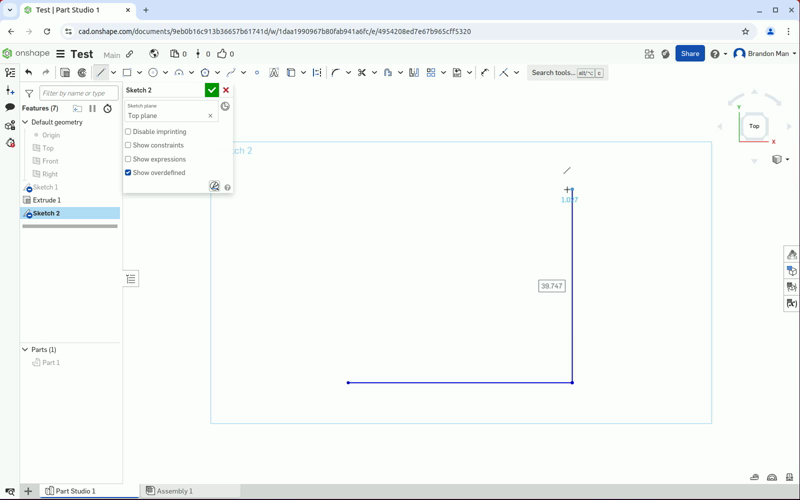
scroll(6)
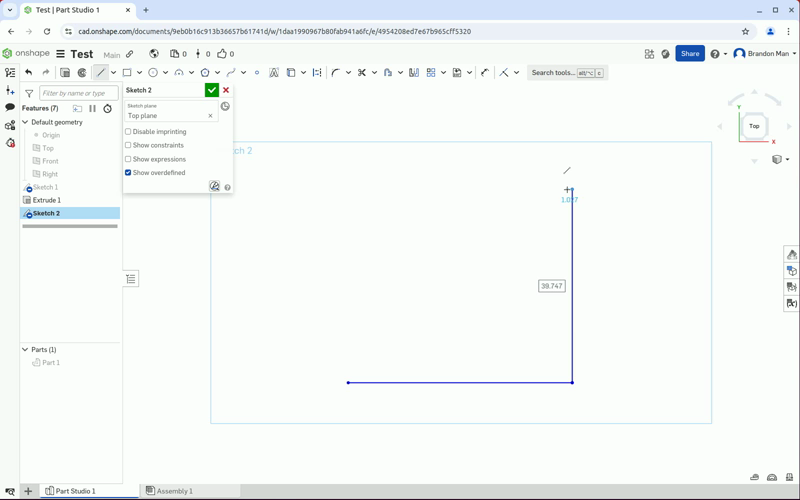
scroll(6)
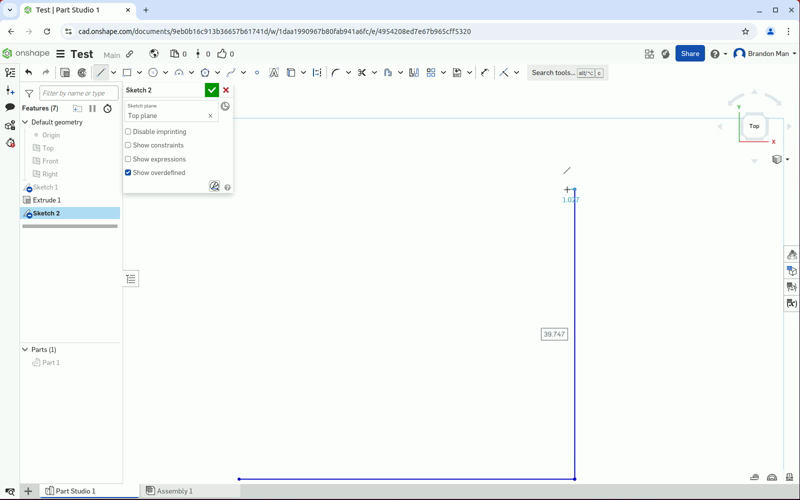
scroll(6)
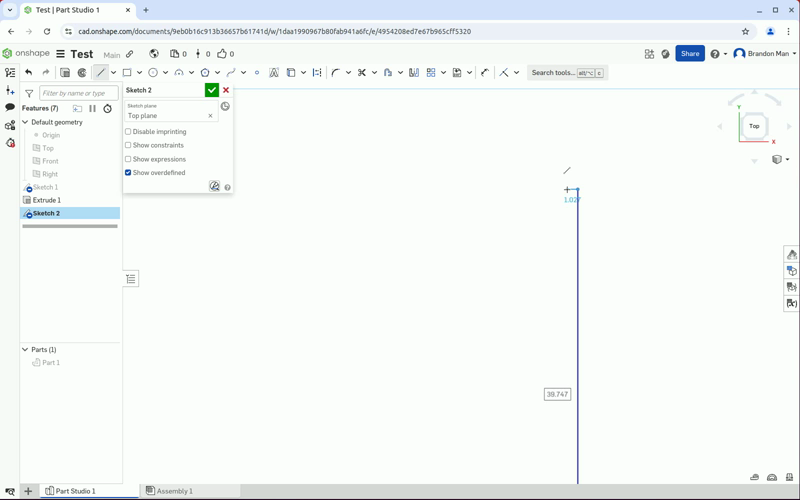
scroll(6)
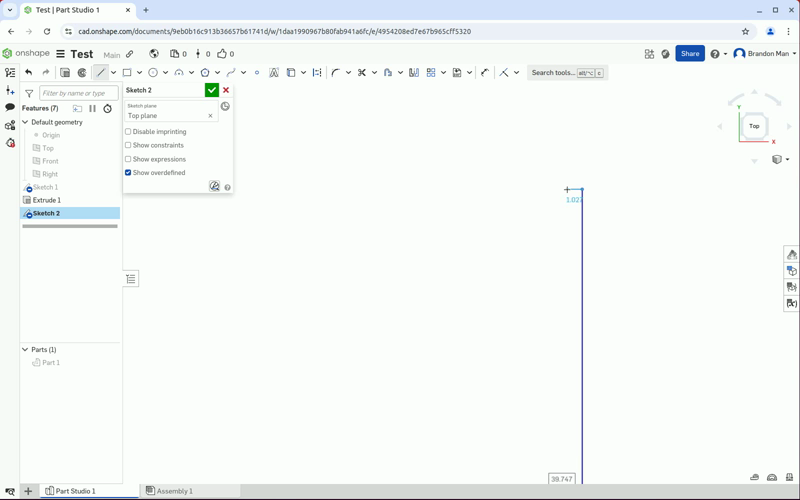
scroll(6)
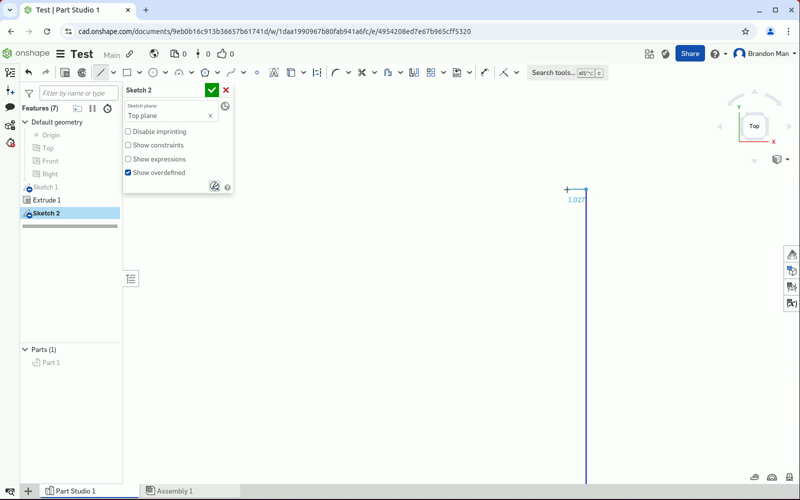
scroll(6)
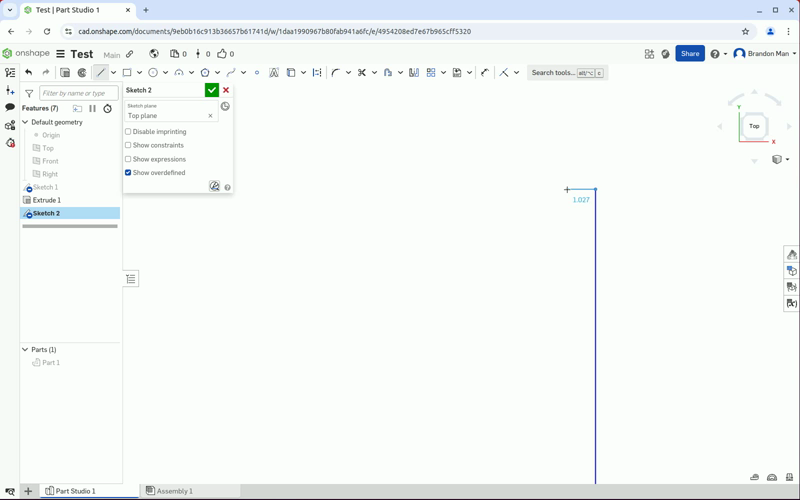
scroll(6)
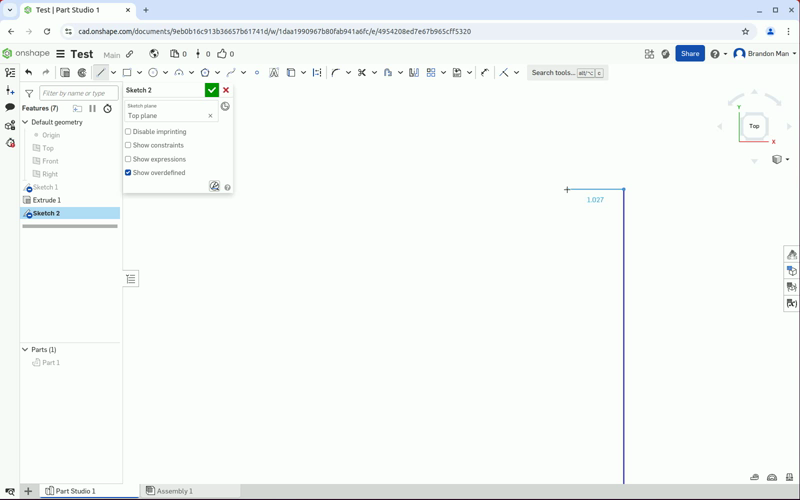
click(567, 189)
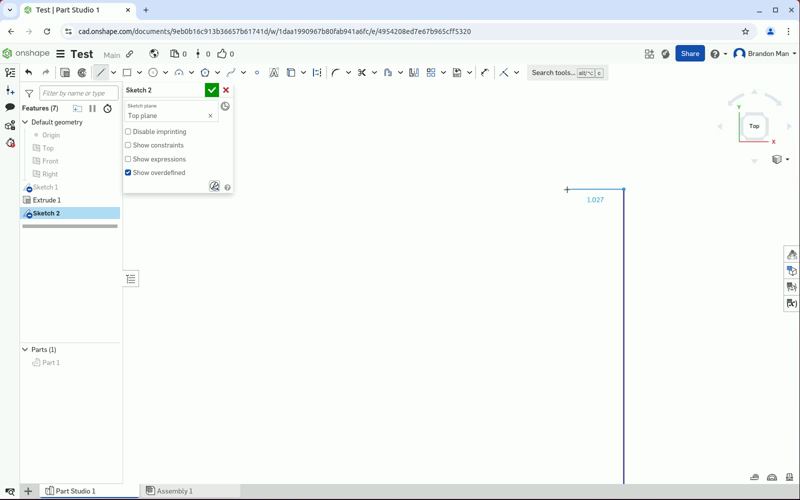
scroll(-6)
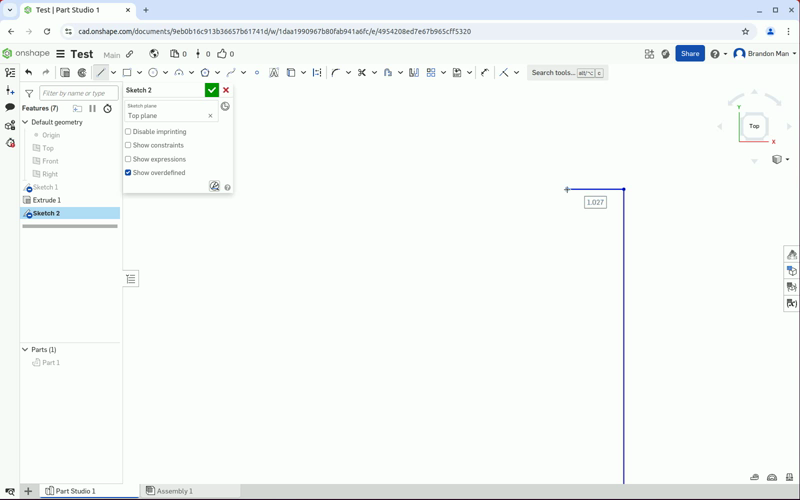
scroll(-6)
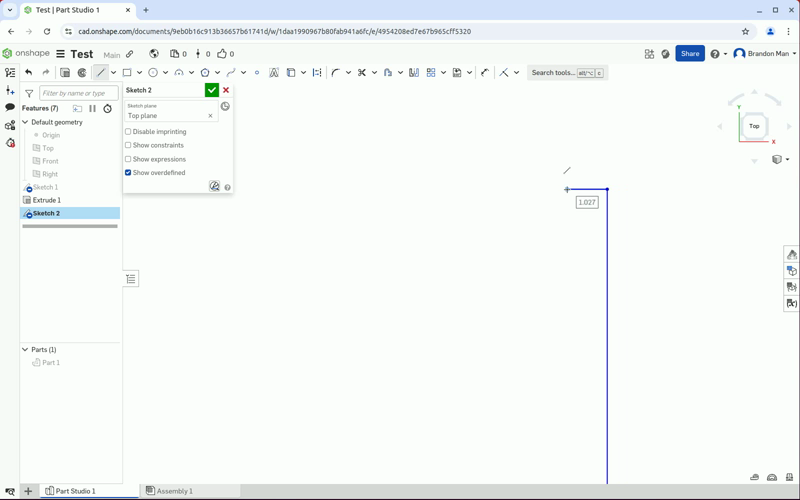
scroll(-6)
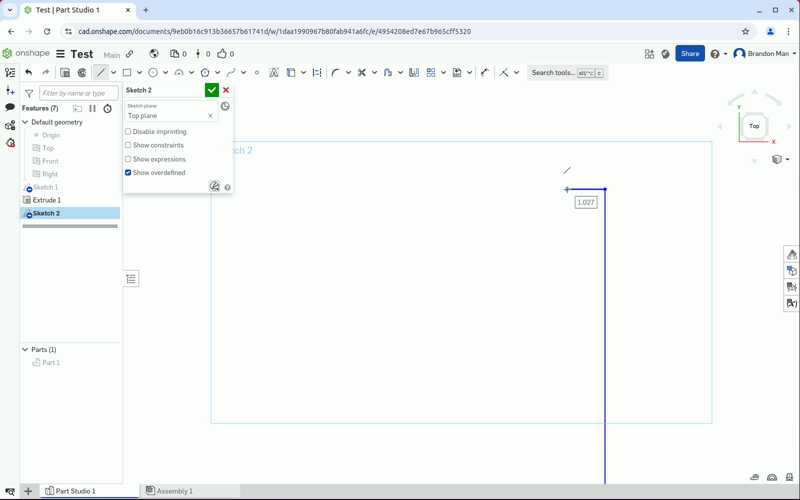
scroll(-6)
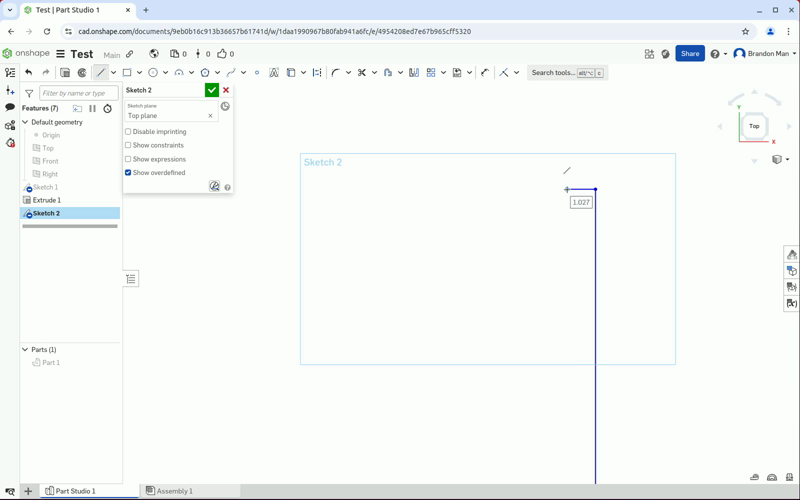
scroll(-6)
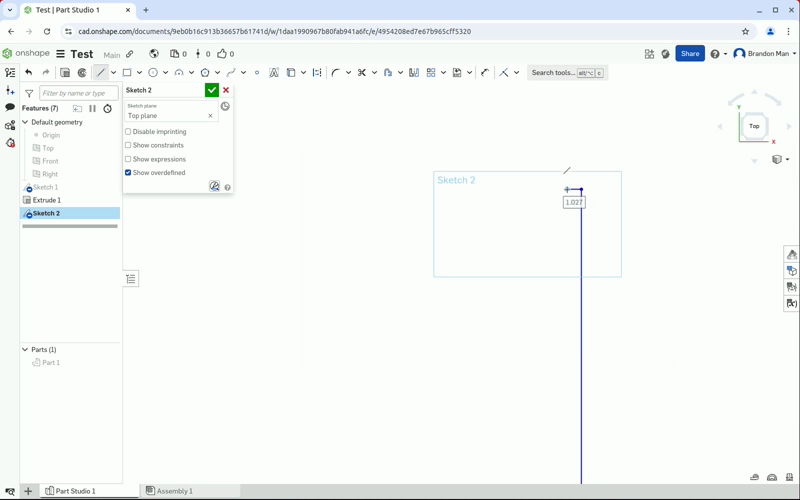
scroll(-6)
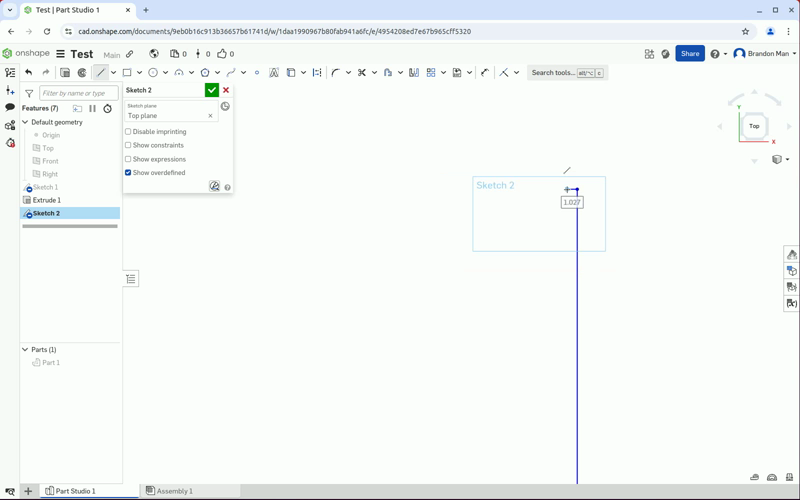
scroll(-6)
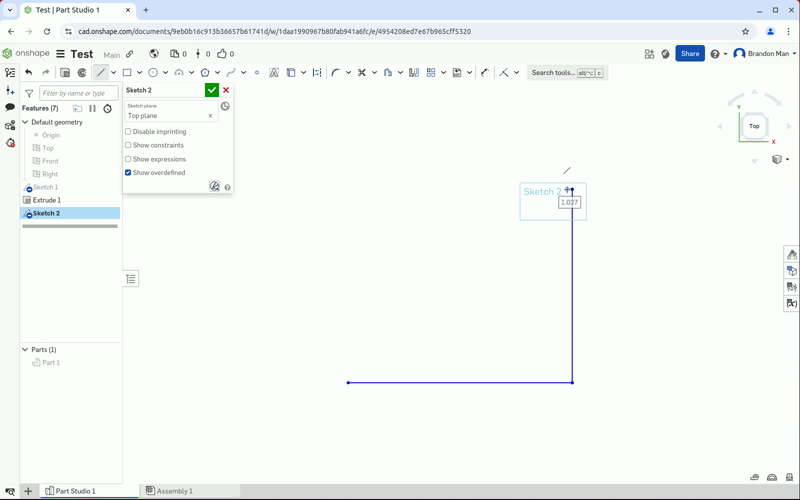
key_up(shift)
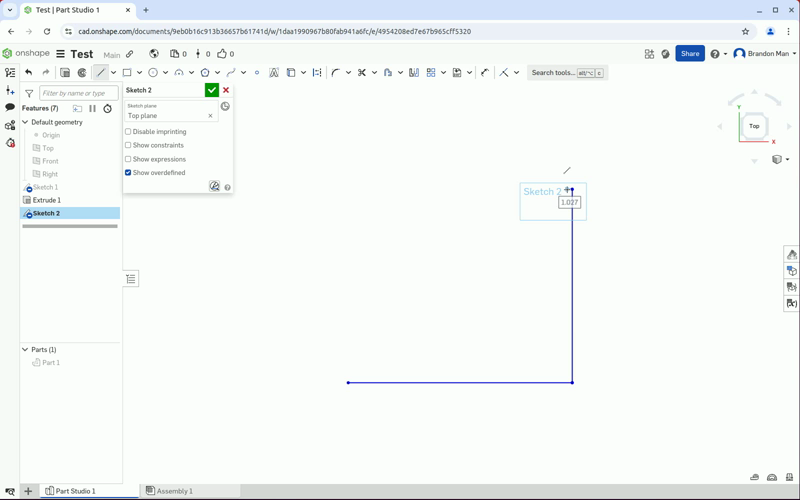
key_down(shift)
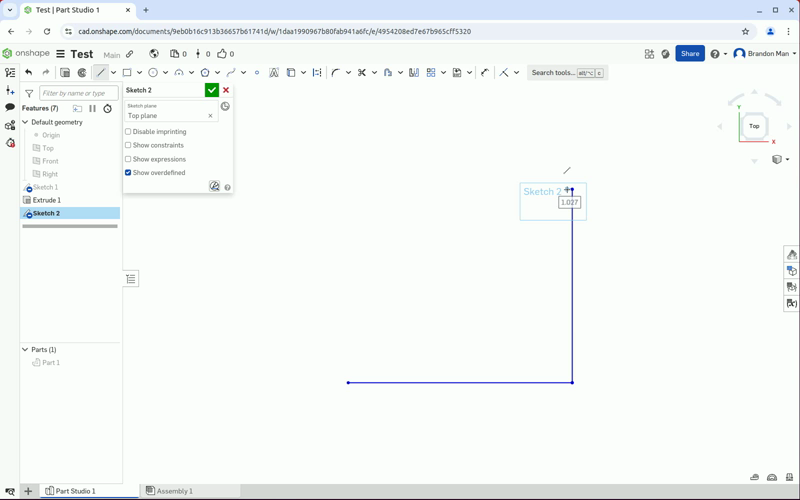
mouse_move(567, 377)
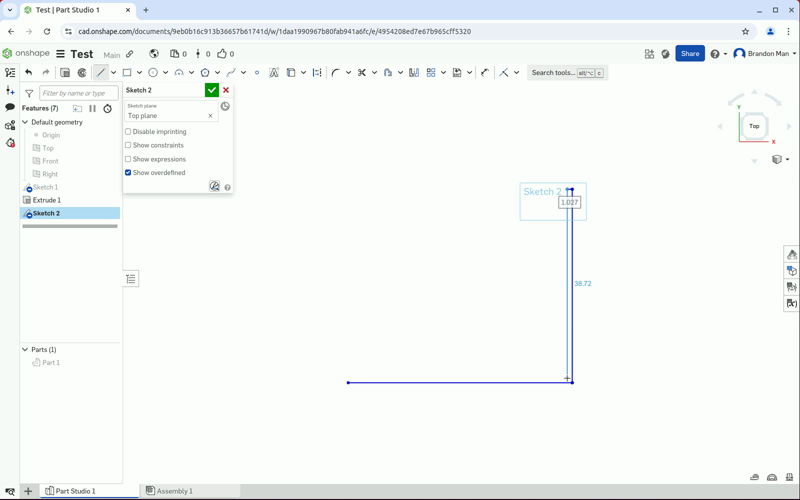
click(567, 377)
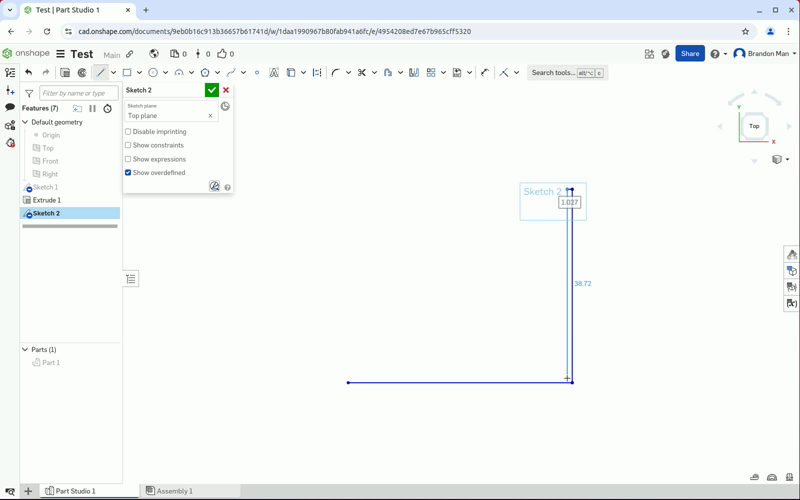
key_up(shift)
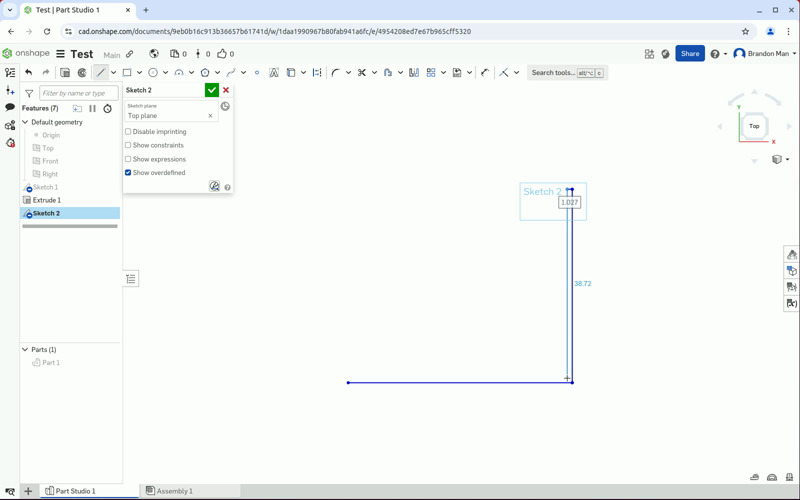
key_down(shift)
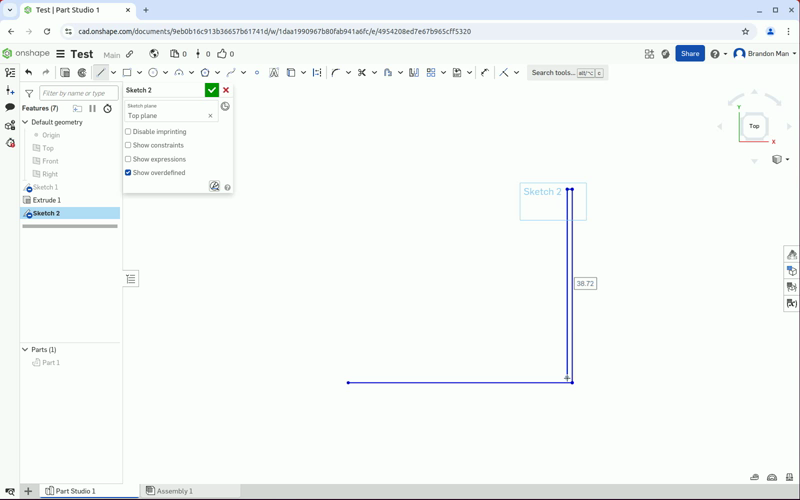
mouse_move(353, 377)
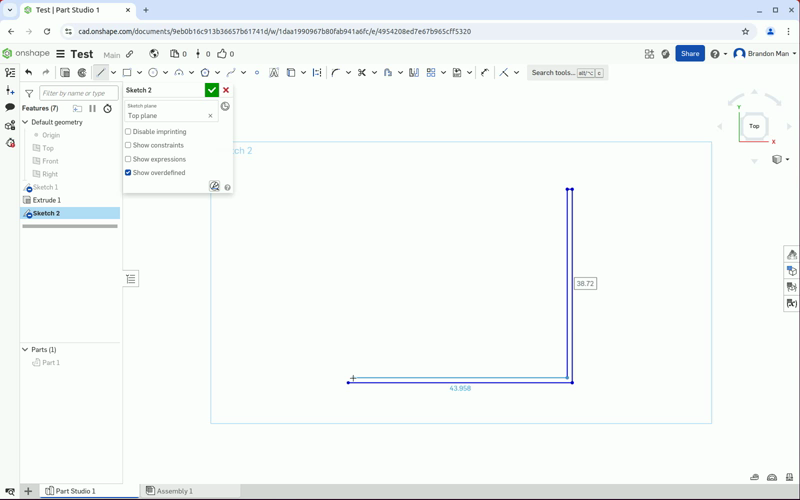
click(353, 377)
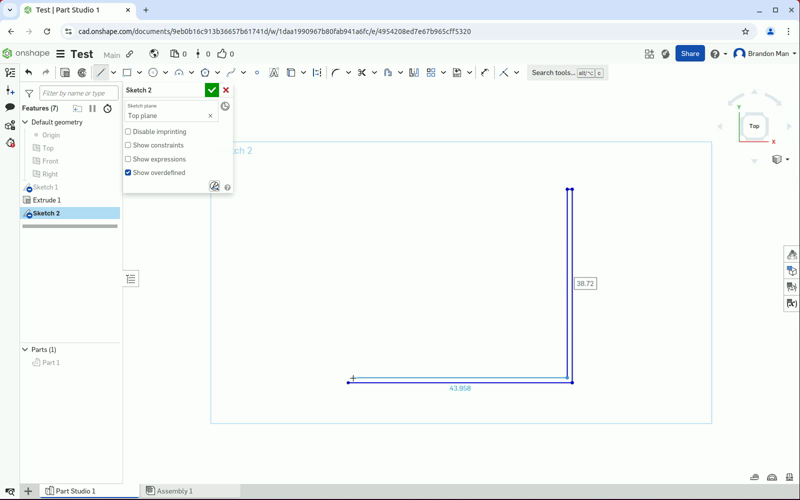
key_up(shift)
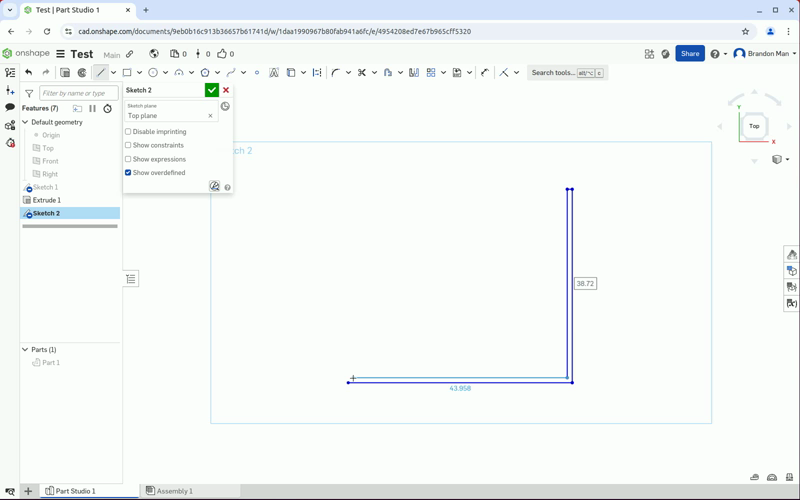
key_down(shift)
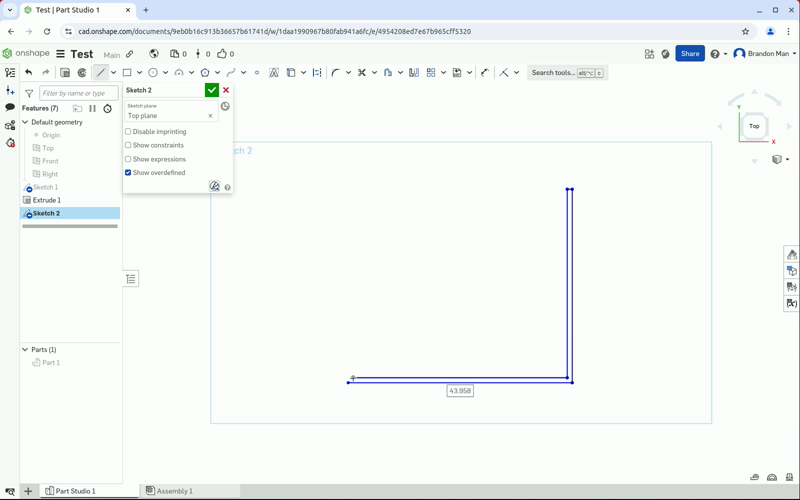
mouse_move(353, 189)
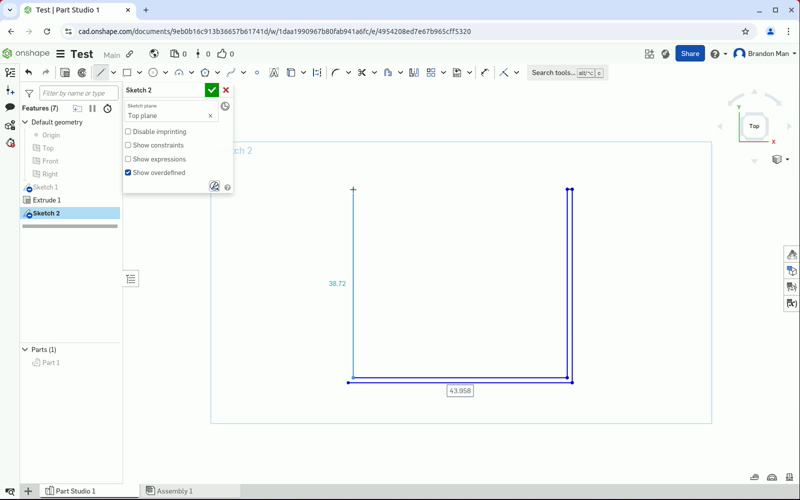
click(353, 189)
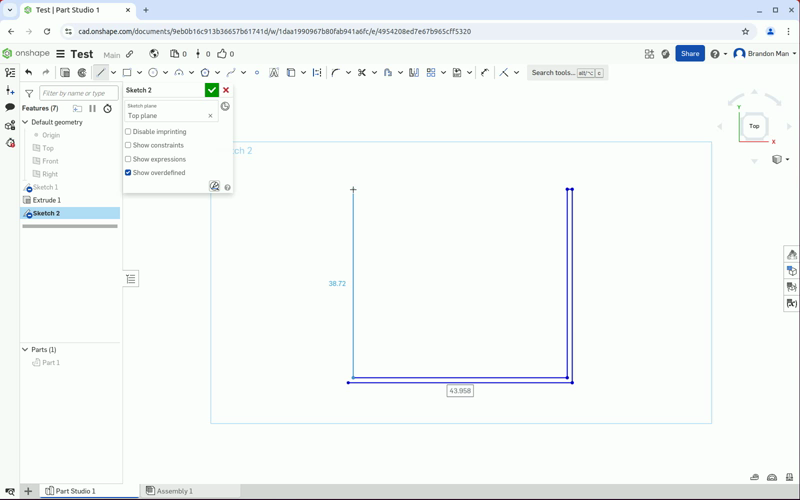
key_up(shift)
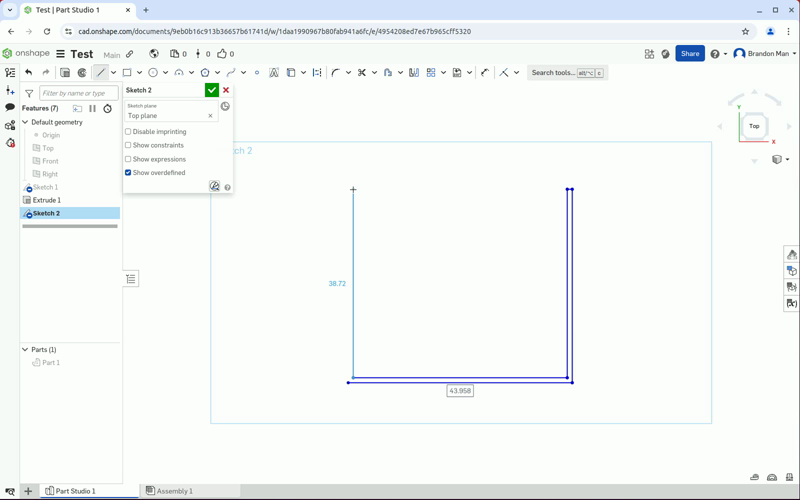
key_down(shift)
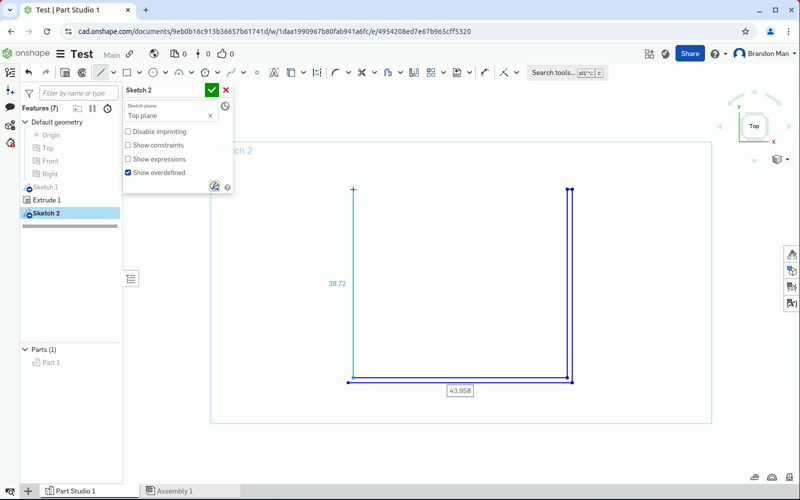
mouse_move(383, 189)
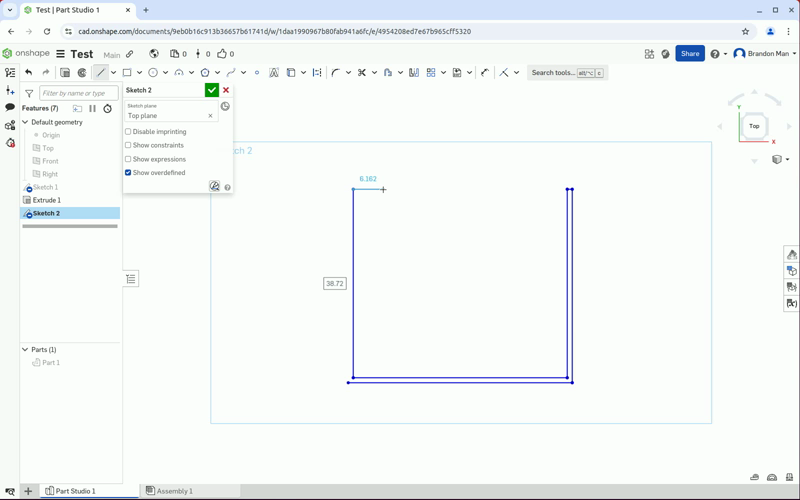
mouse_move(348, 189)
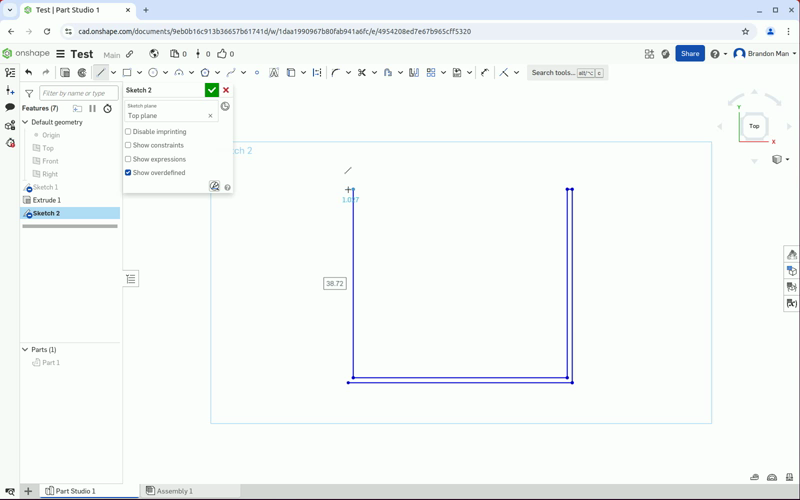
scroll(6)
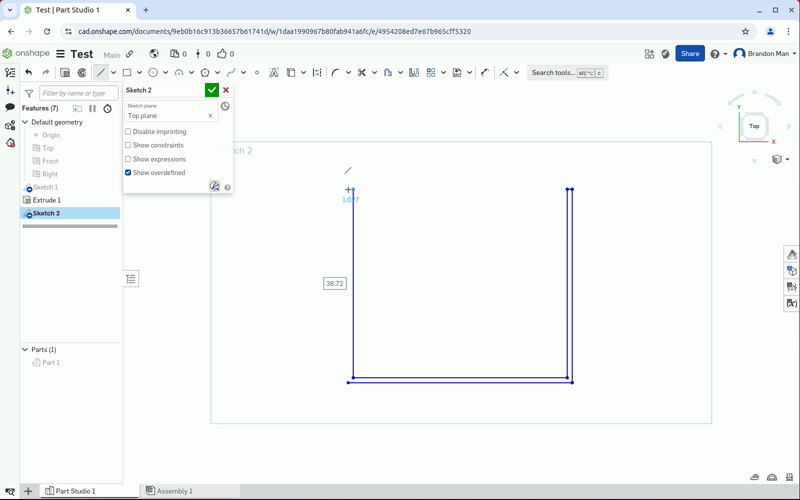
scroll(6)
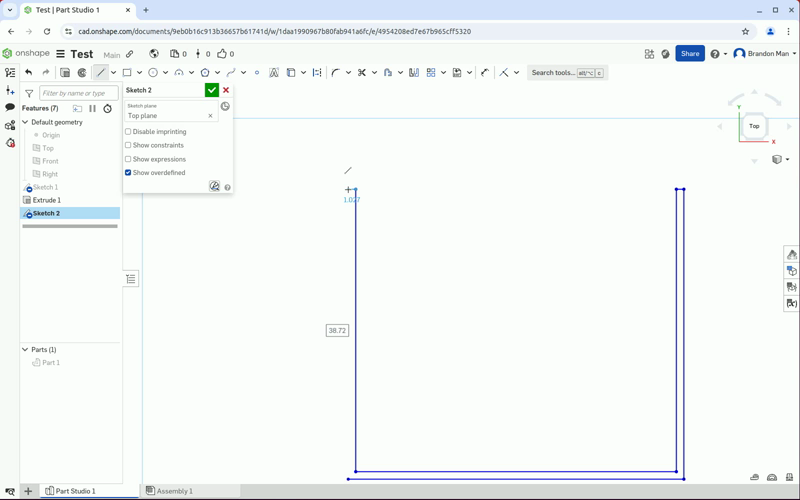
scroll(6)
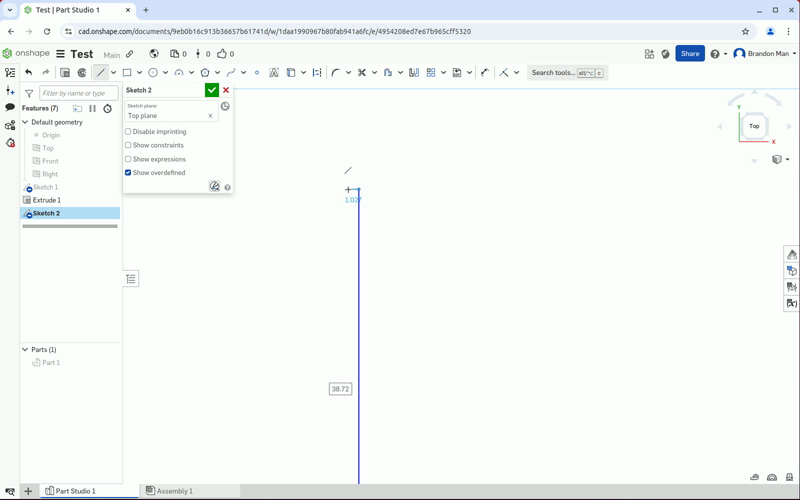
scroll(6)
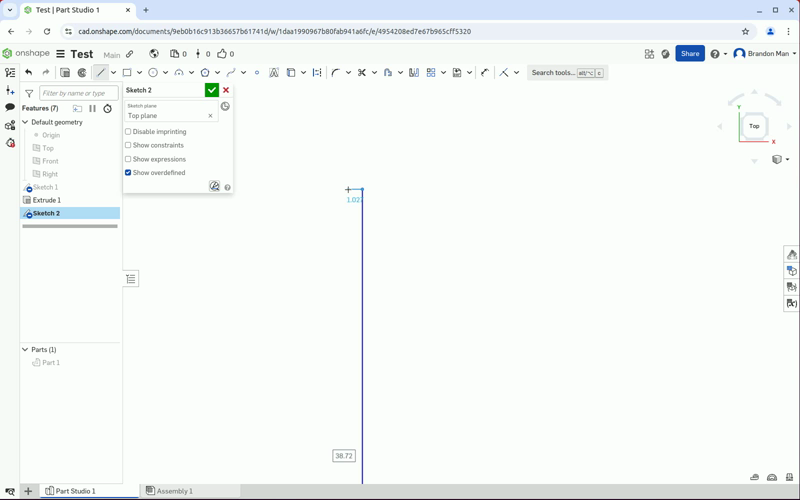
scroll(6)
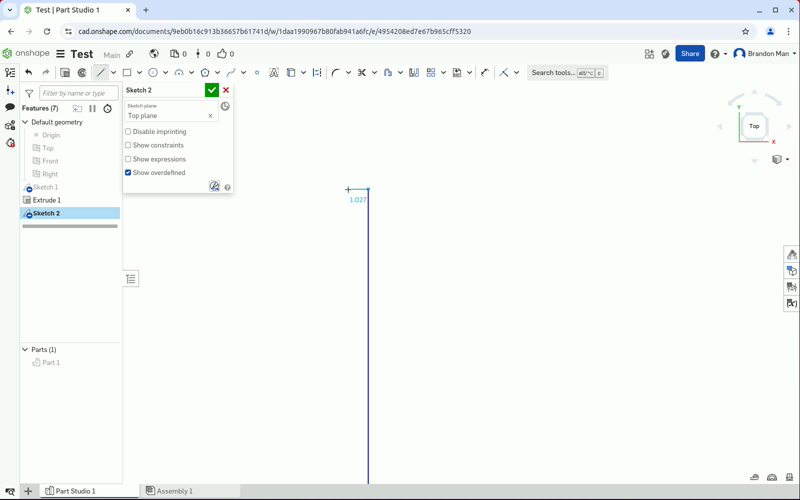
scroll(6)
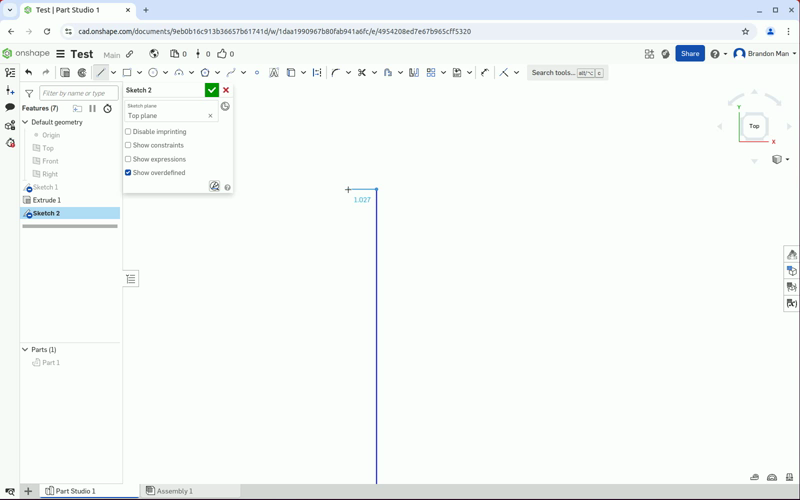
scroll(6)
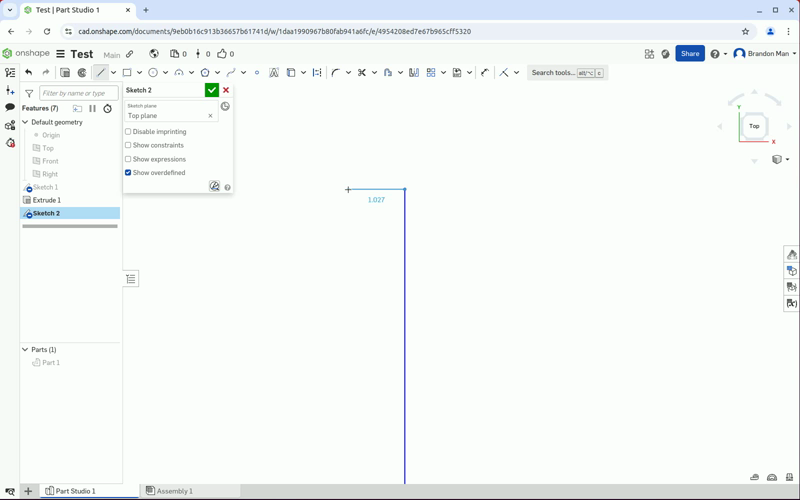
click(348, 189)
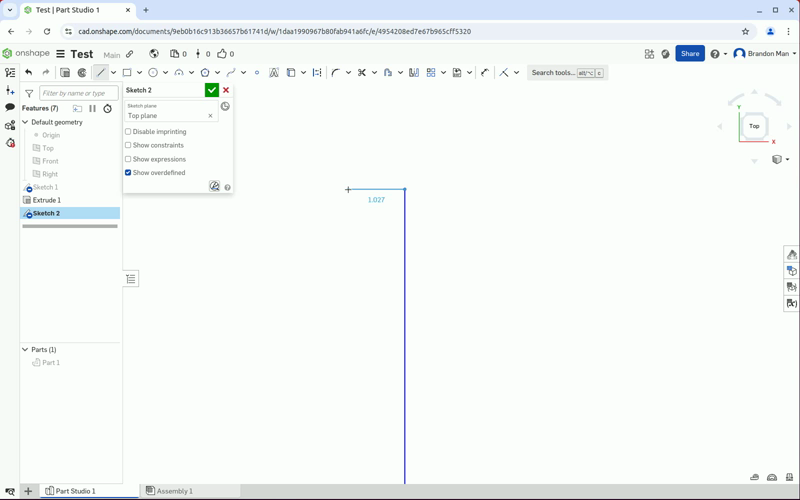
scroll(-6)
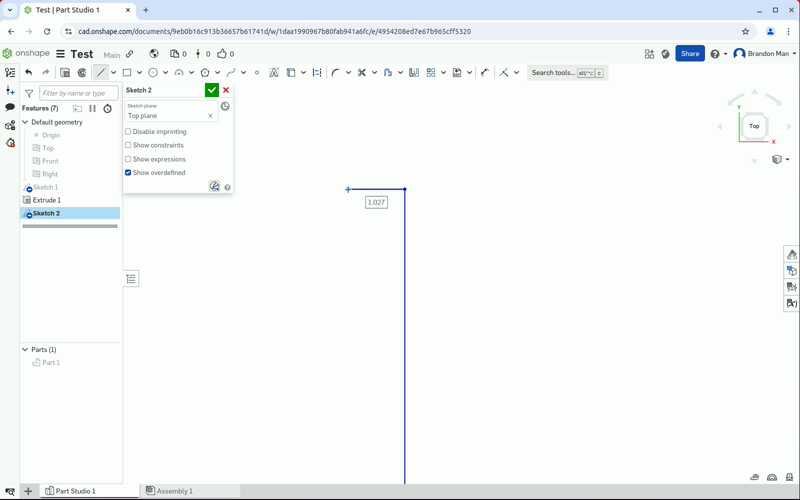
scroll(-6)
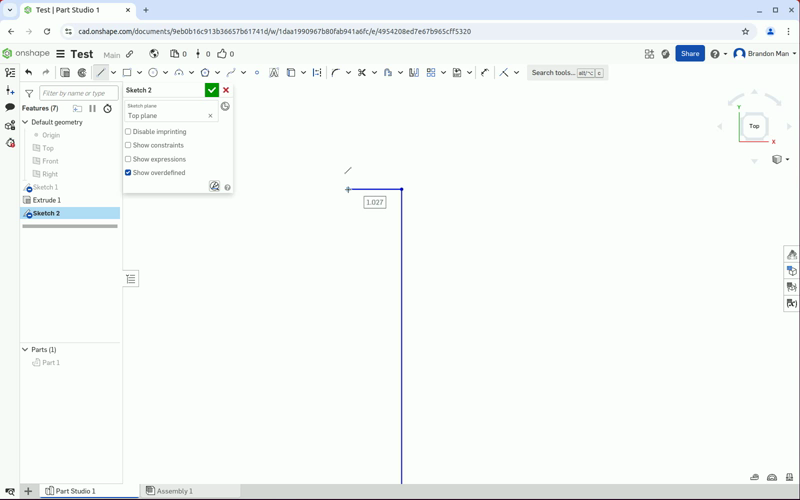
scroll(-6)
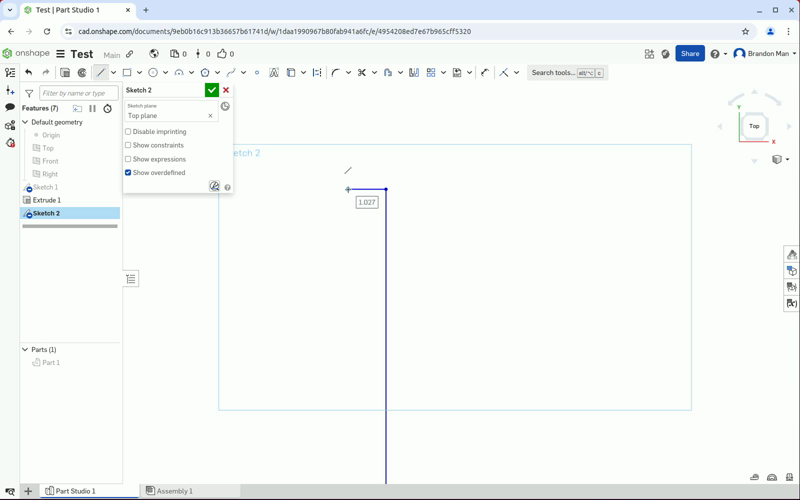
scroll(-6)
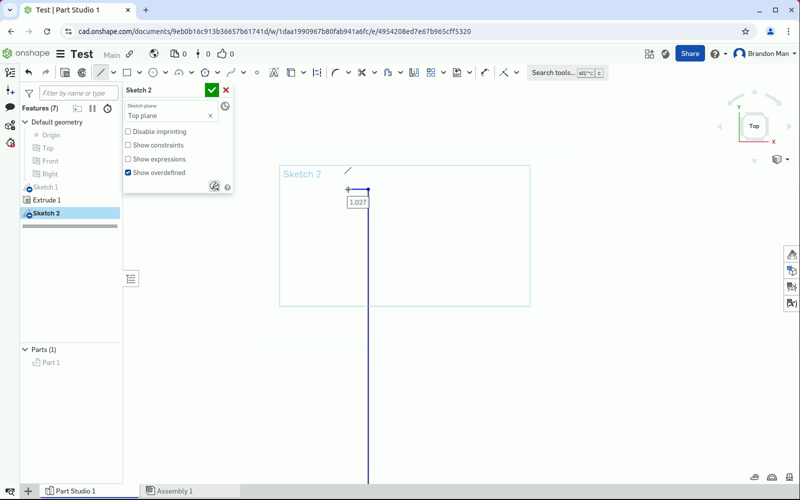
scroll(-6)
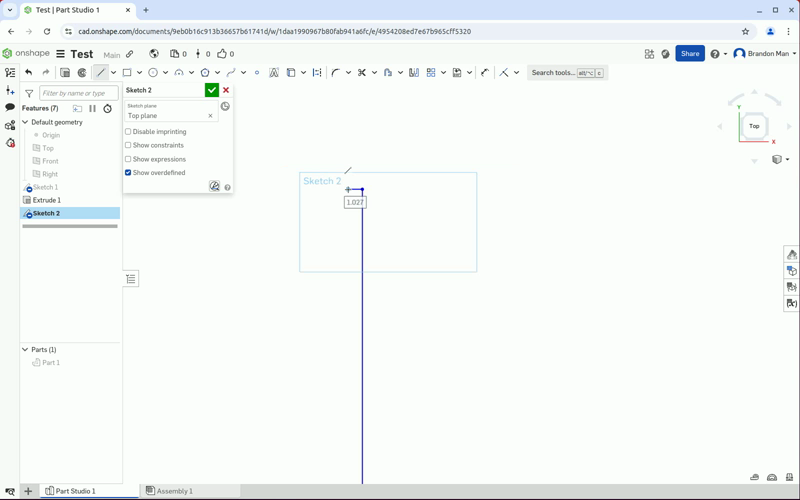
scroll(-6)
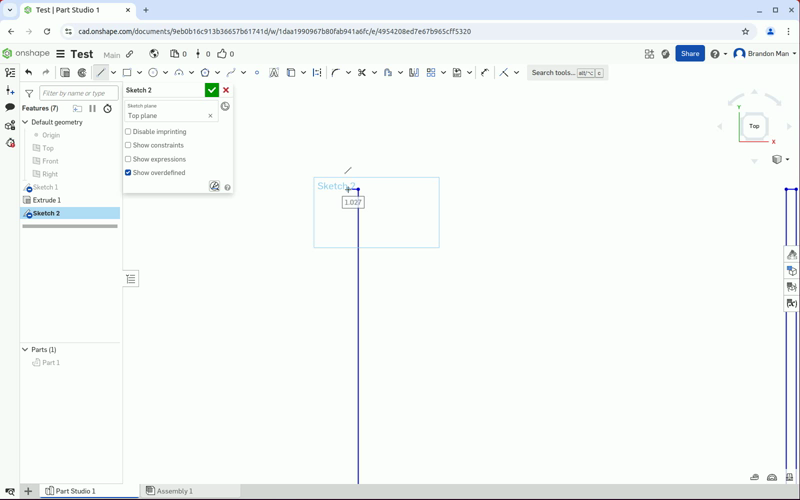
scroll(-6)
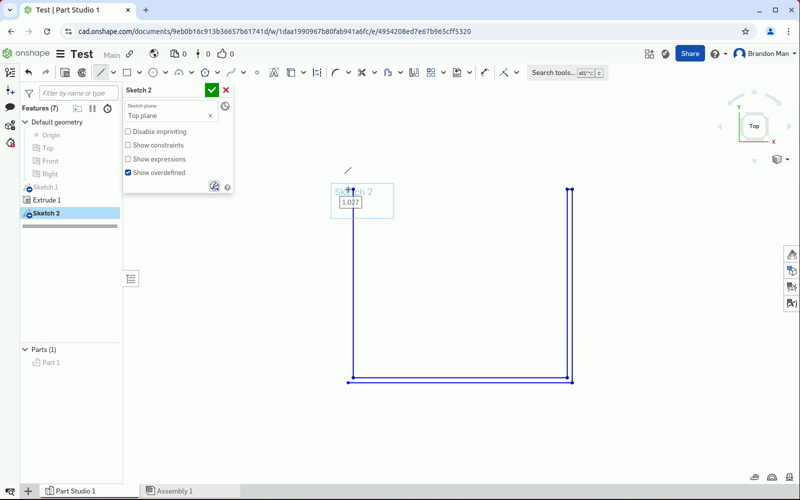
key_up(shift)
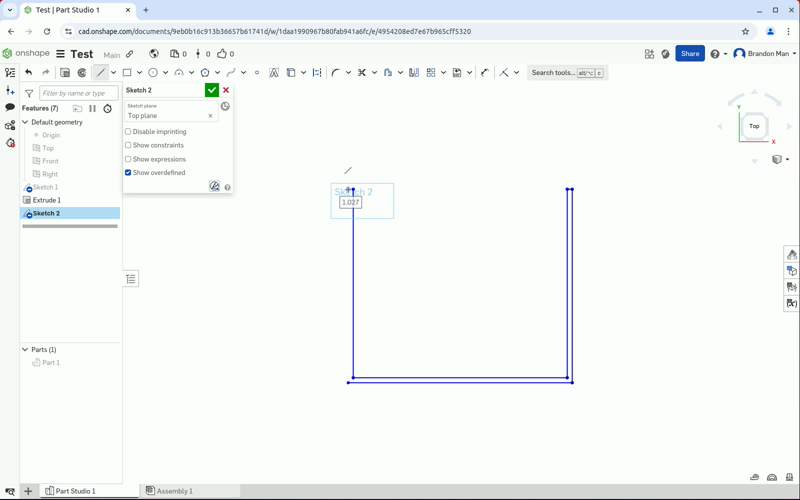
key_down(shift)
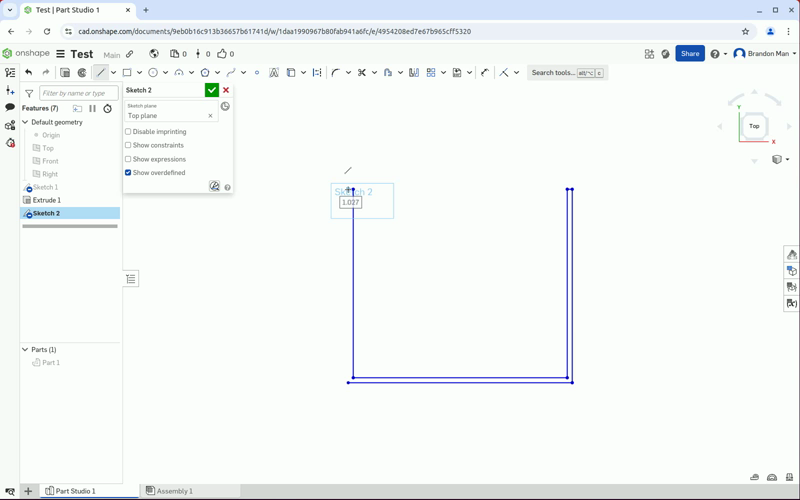
mouse_move(348, 382)
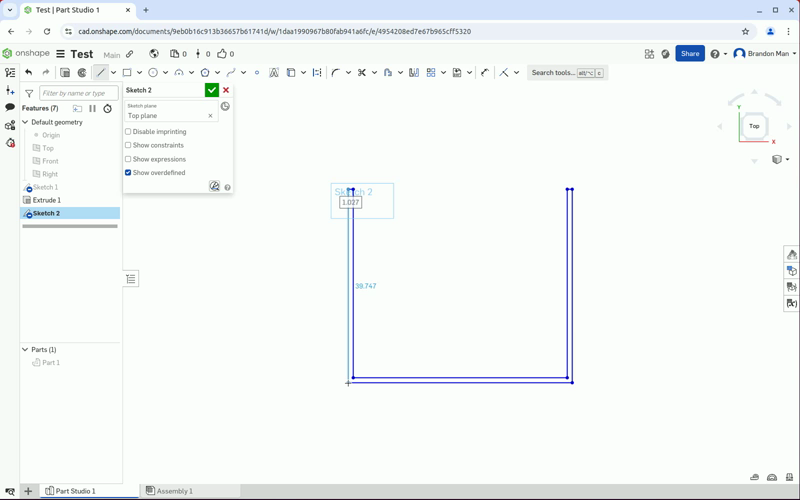
key_up(shift)
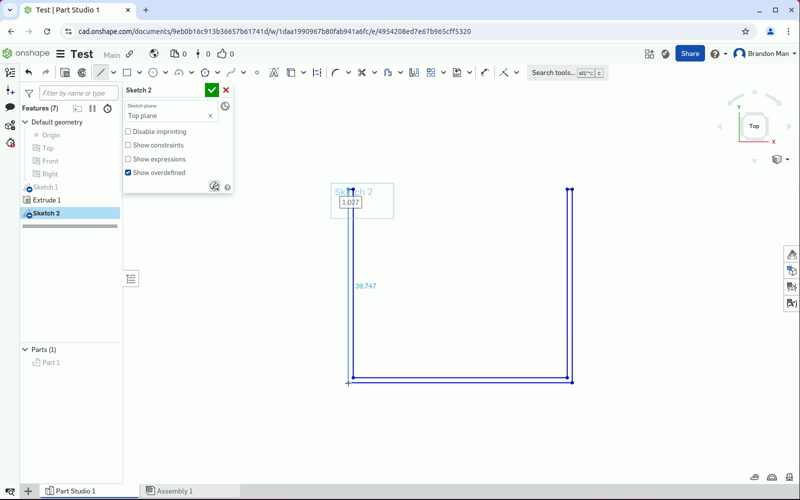
click(348, 382)
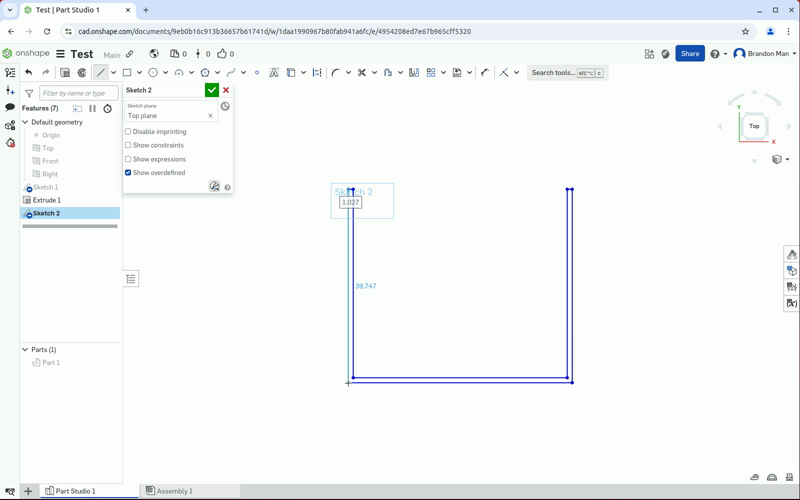
key(esc)
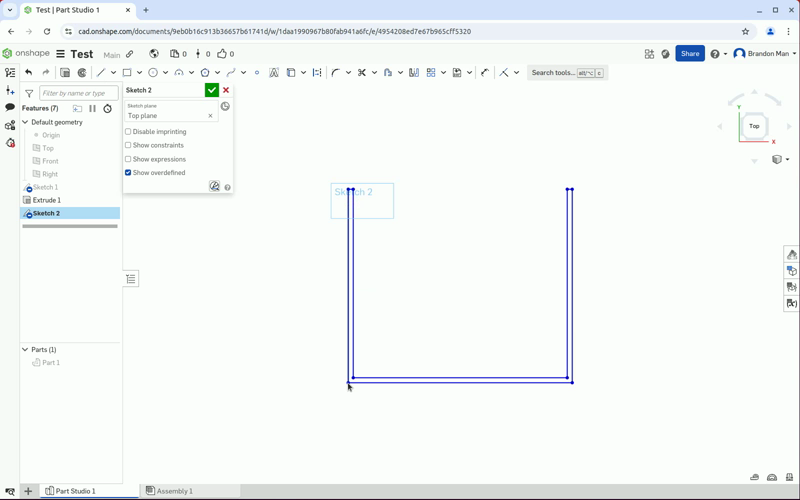
mouse_move(350, 198)
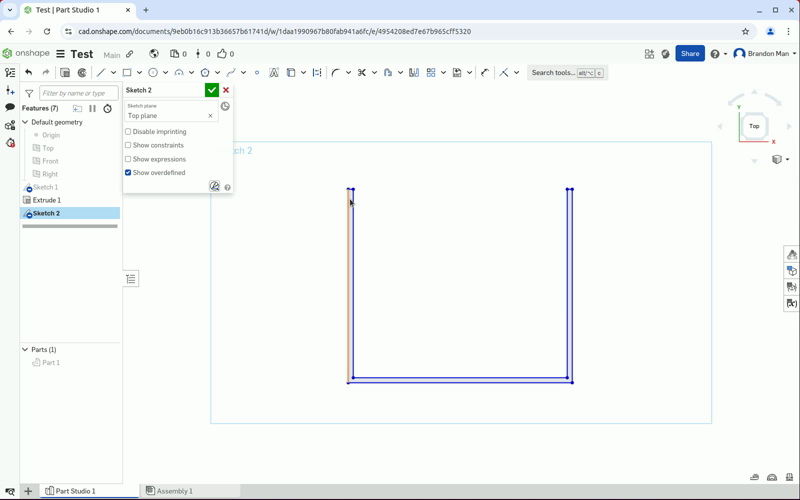
click(350, 198)
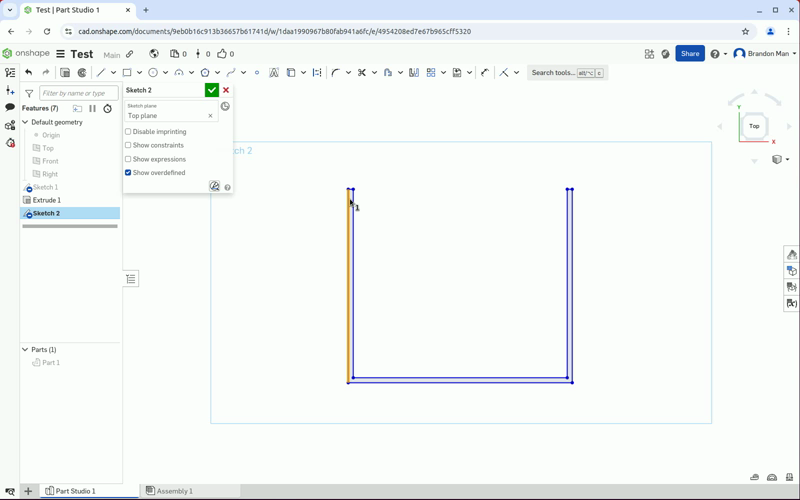
mouse_move(73, 352)
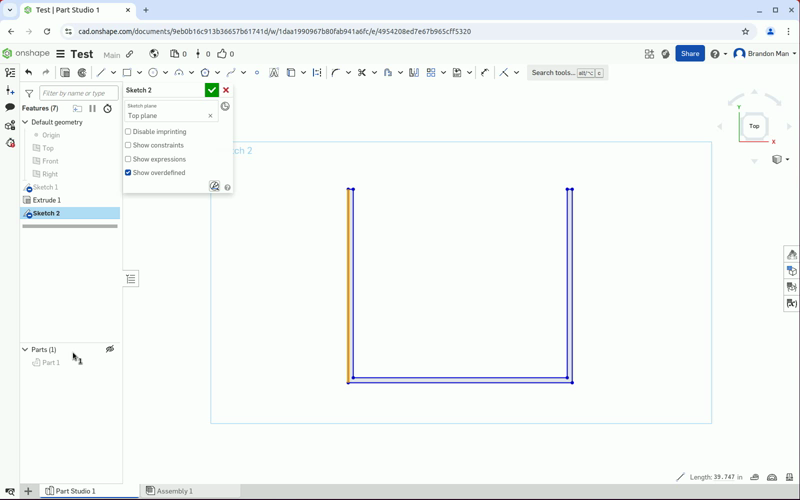
key(shift+y)
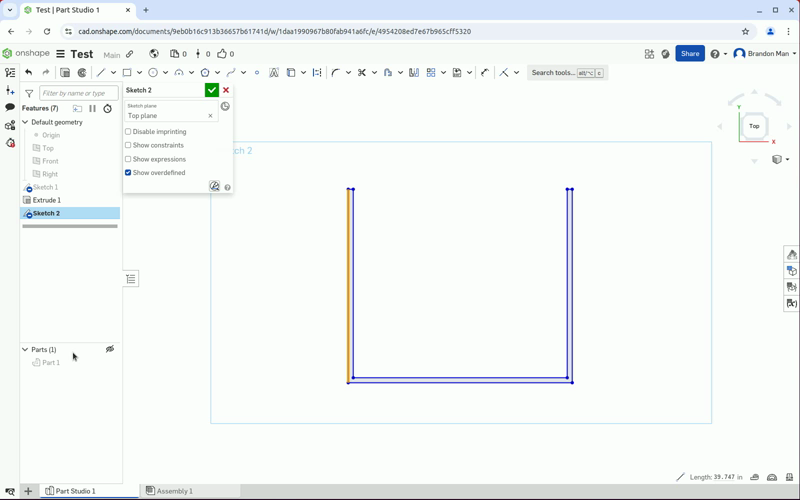
key(shift+e)
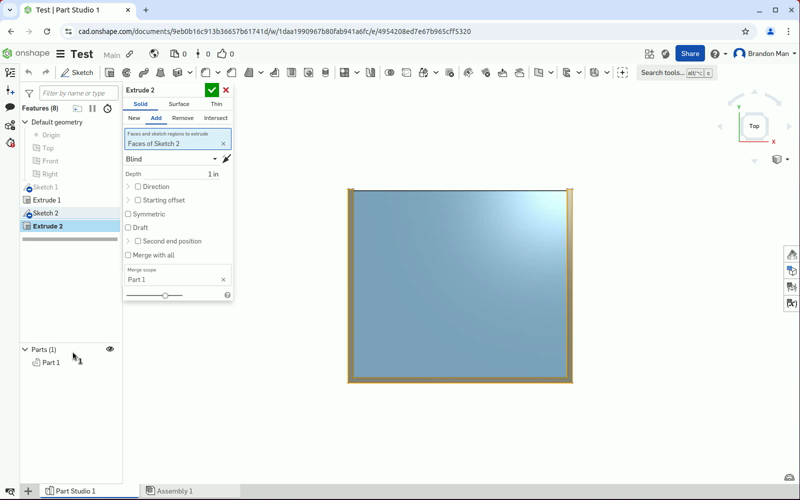
mouse_move(143, 106)
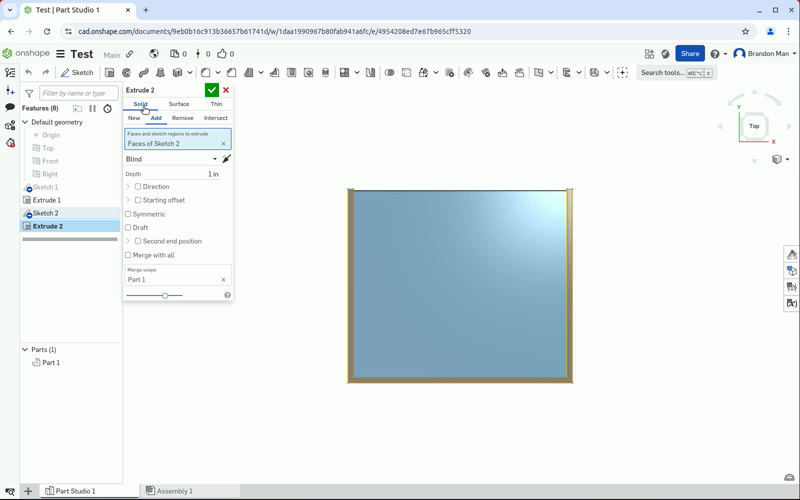
click(143, 106)
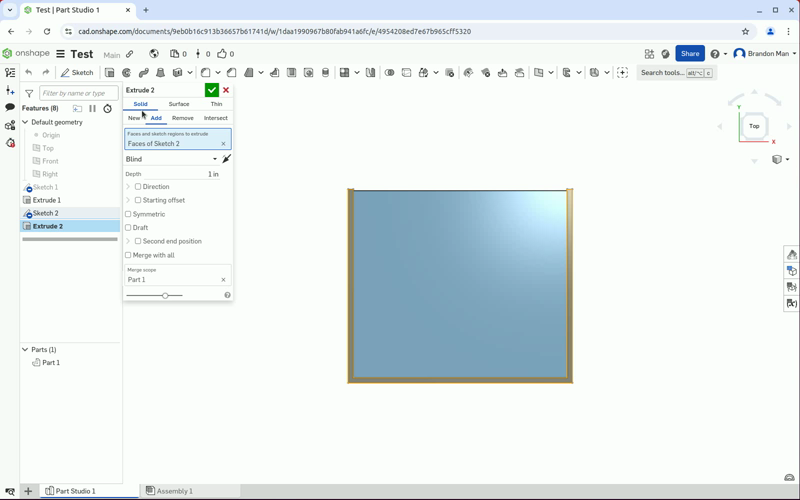
mouse_move(137, 120)
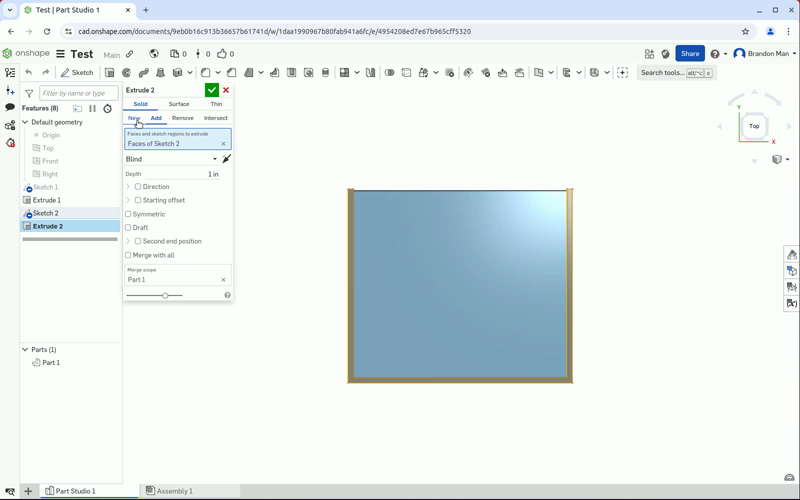
click(137, 120)
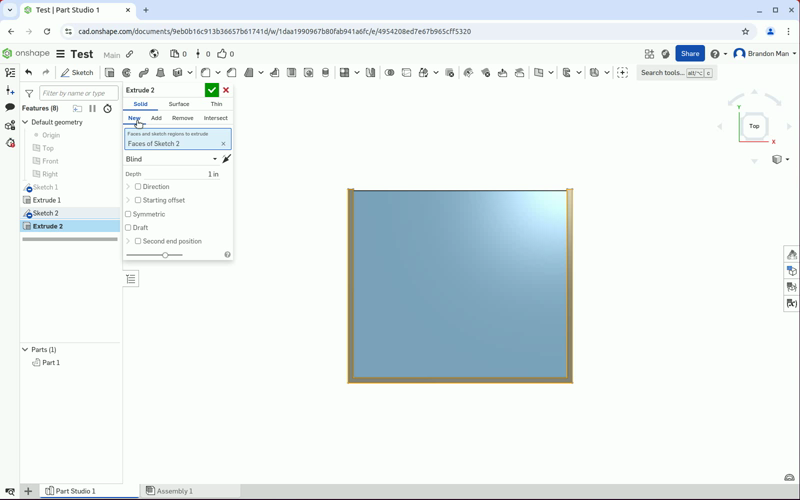
key(tab, 4)
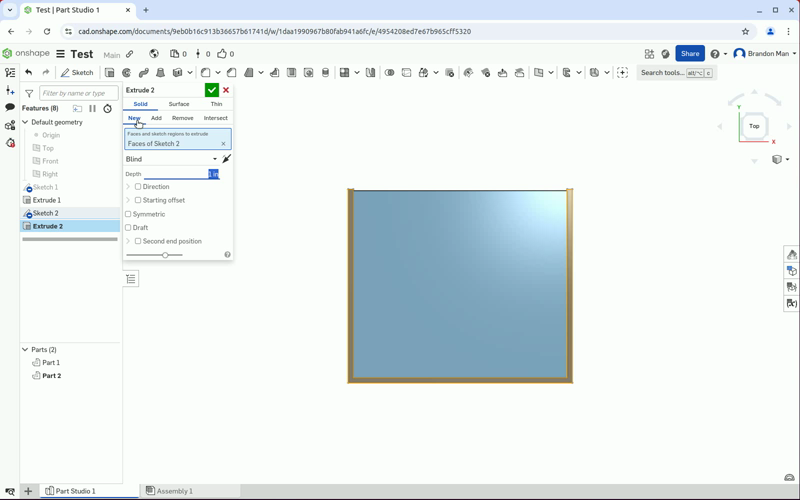
text(0.963)
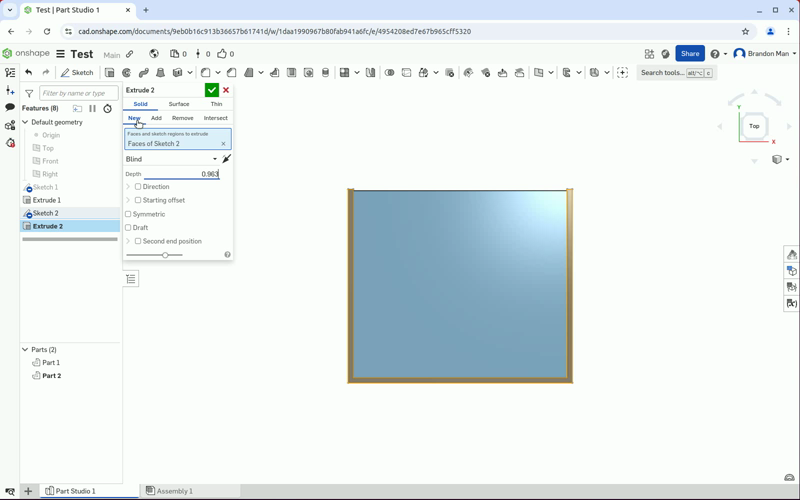
key(enter)
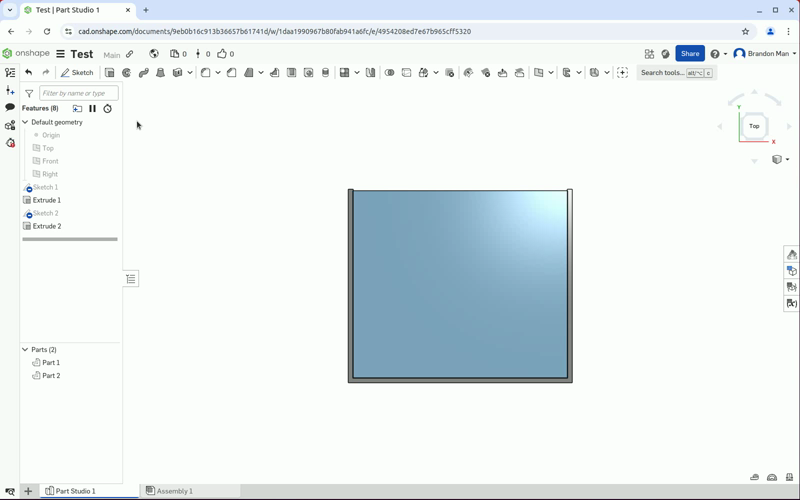
key(shift+h)
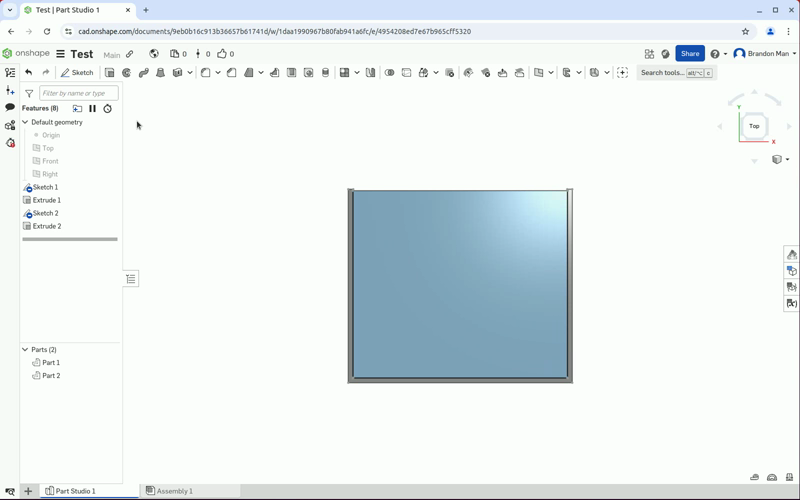
key(shift+h)
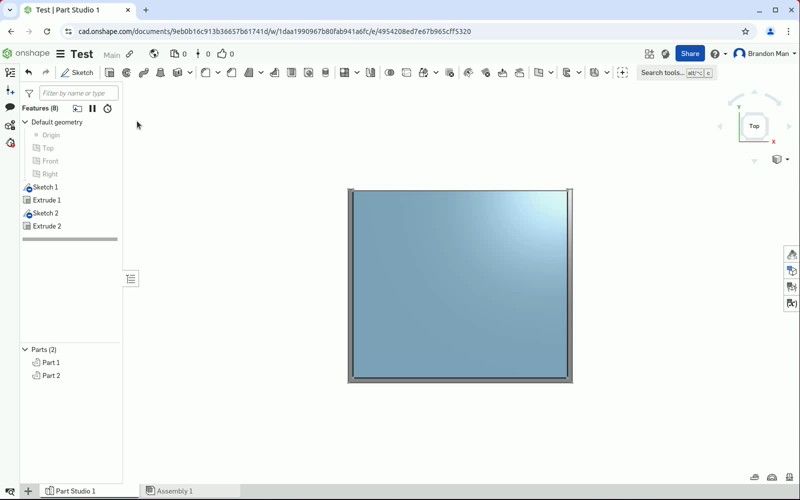
key(shift+7)
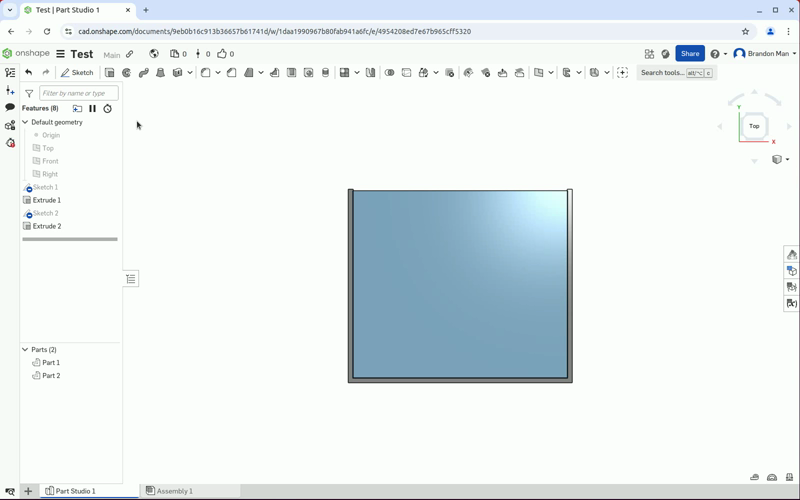
key(up, 3)
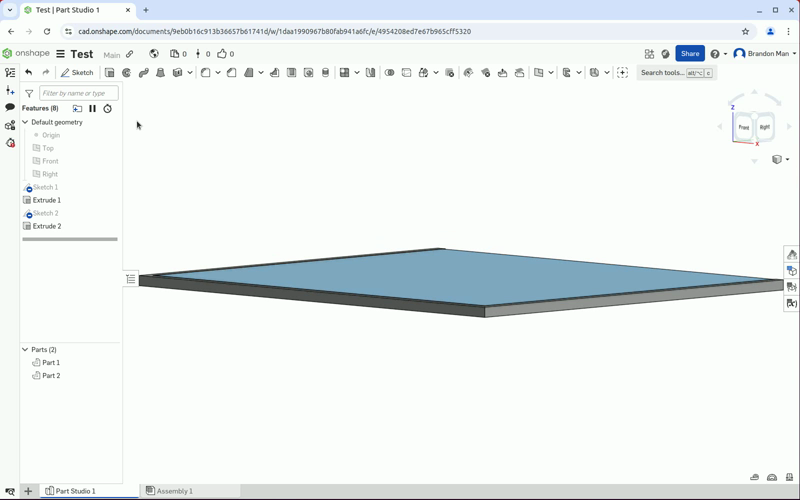
key(left, 3)
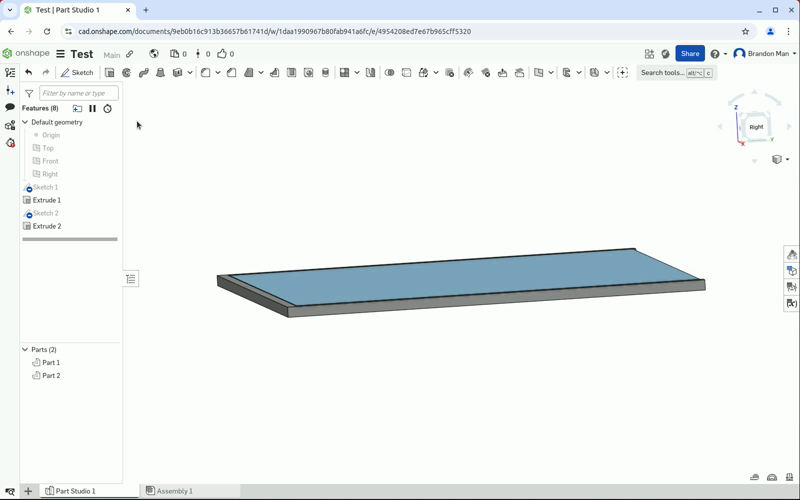
key(right, 3)
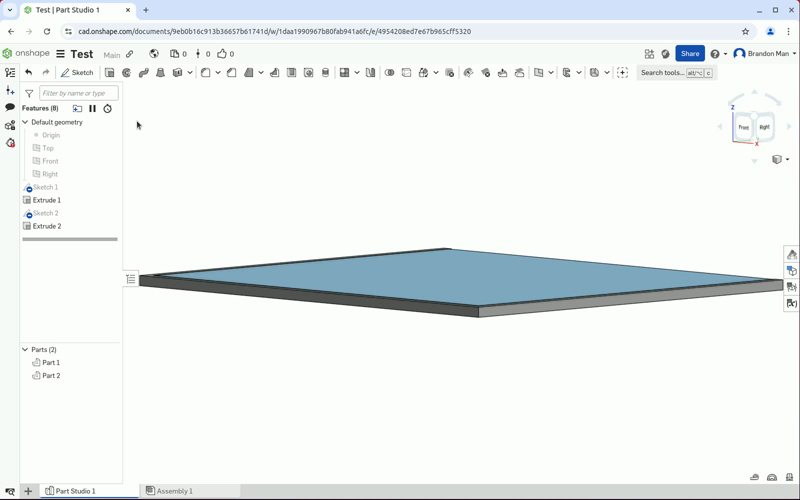
key(down, 3)
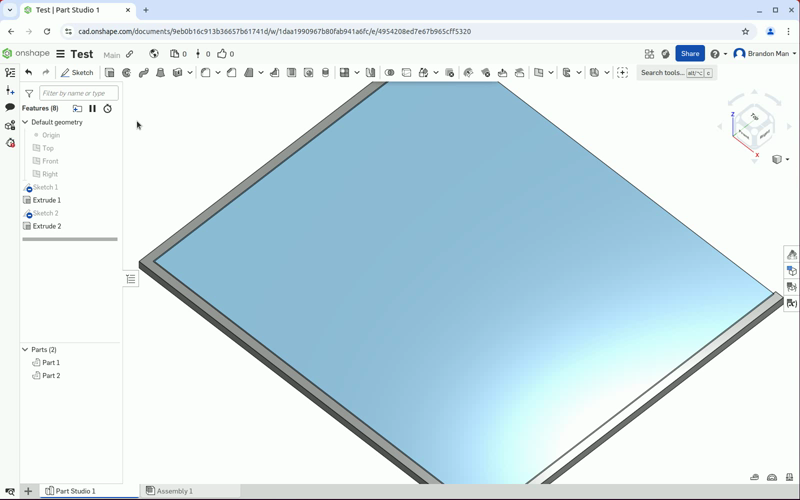
mouse_move(73, 189)
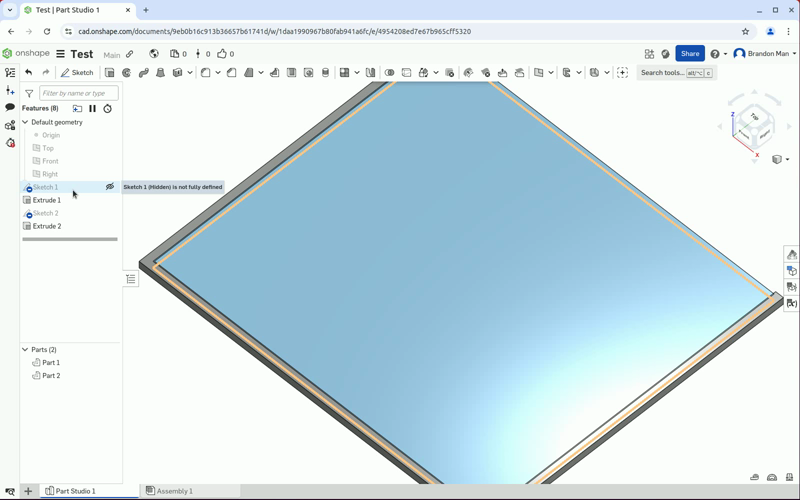
click(73, 189)